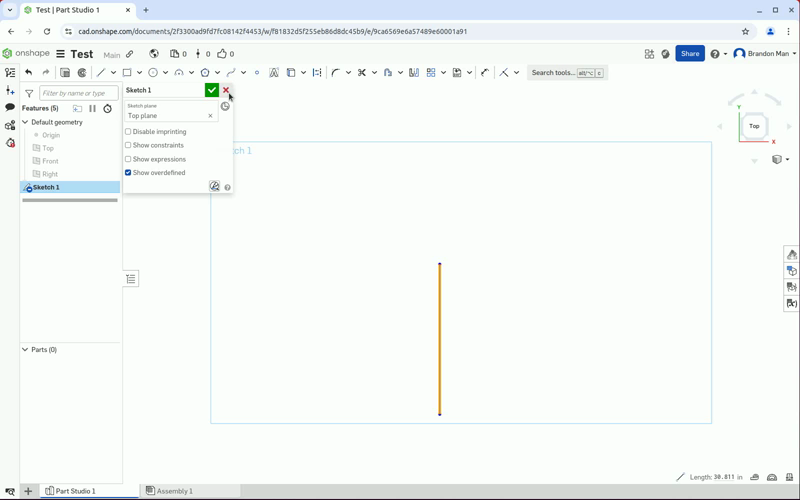
key(shift+h)
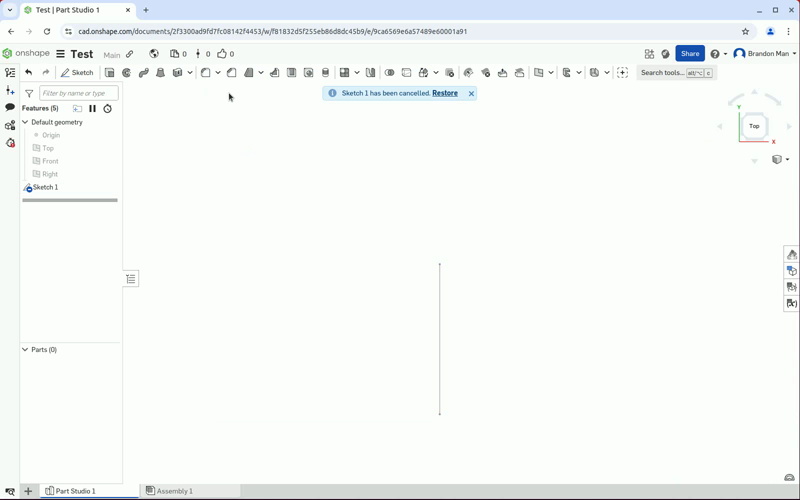
key(shift+s)
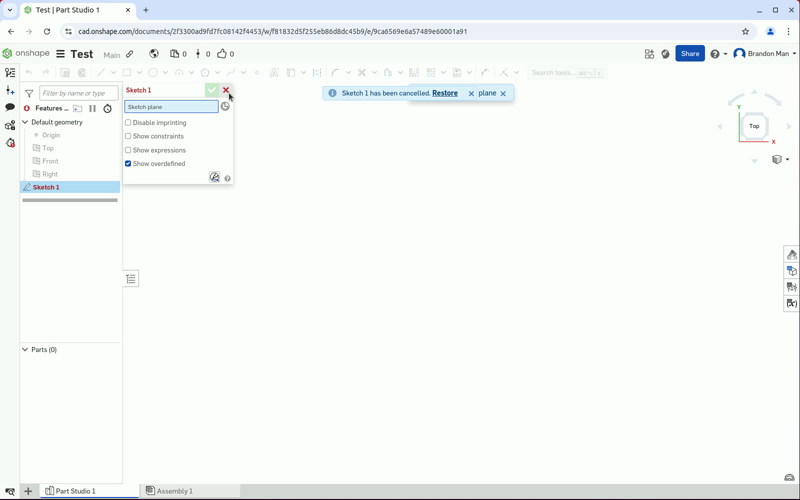
mouse_move(73, 150)
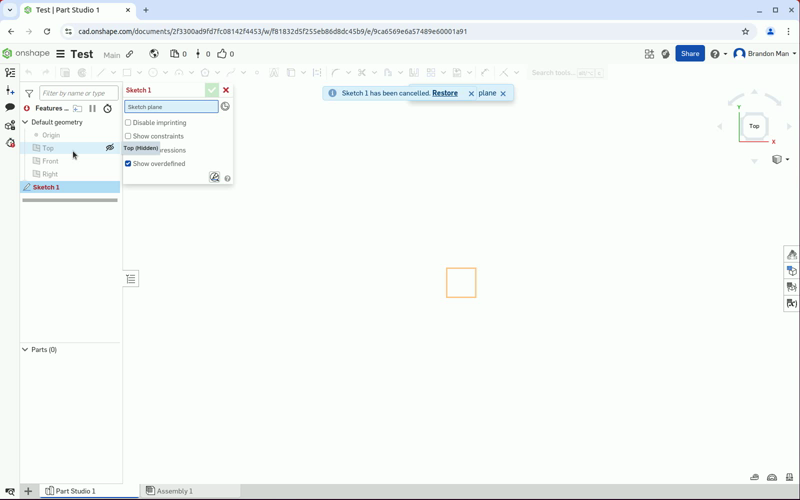
click(73, 150)
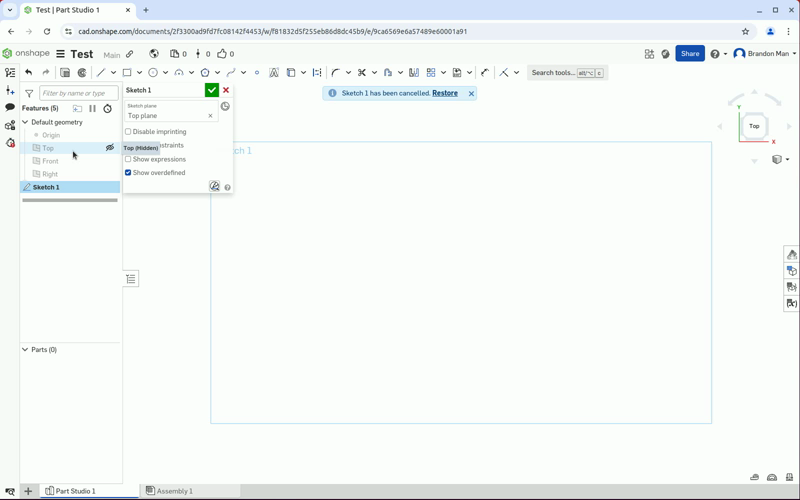
mouse_move(73, 352)
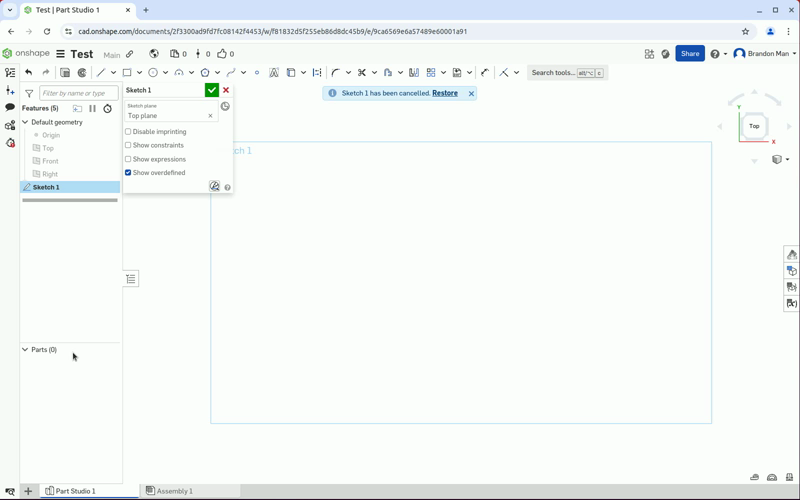
key(y)
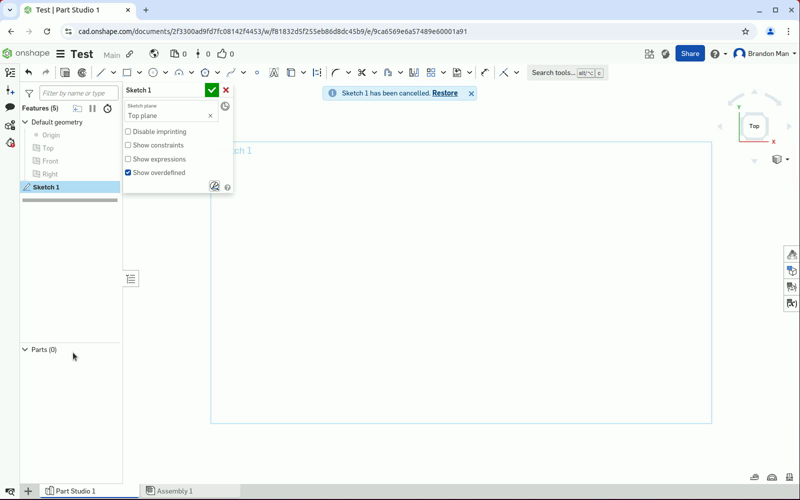
key(c)
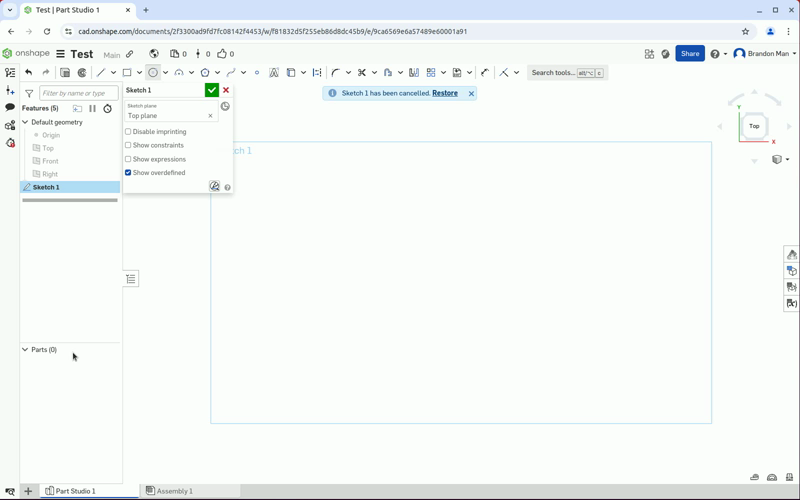
key_down(shift)
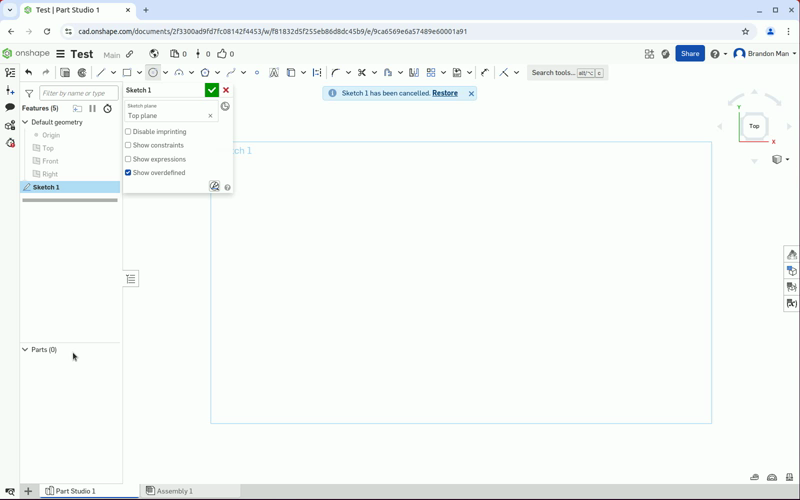
mouse_move(355, 191)
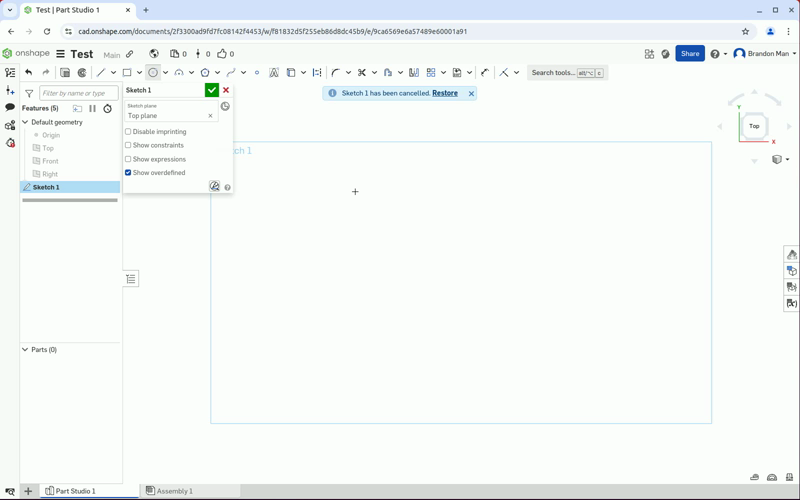
click(355, 191)
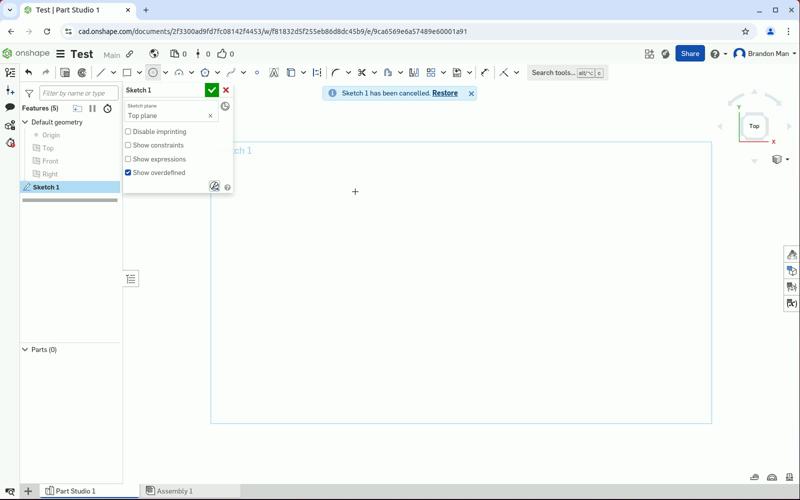
key_up(shift)
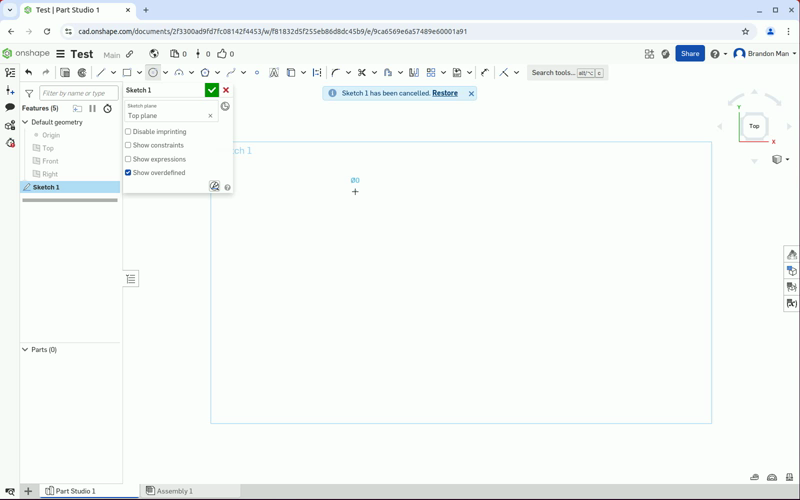
mouse_move(362, 191)
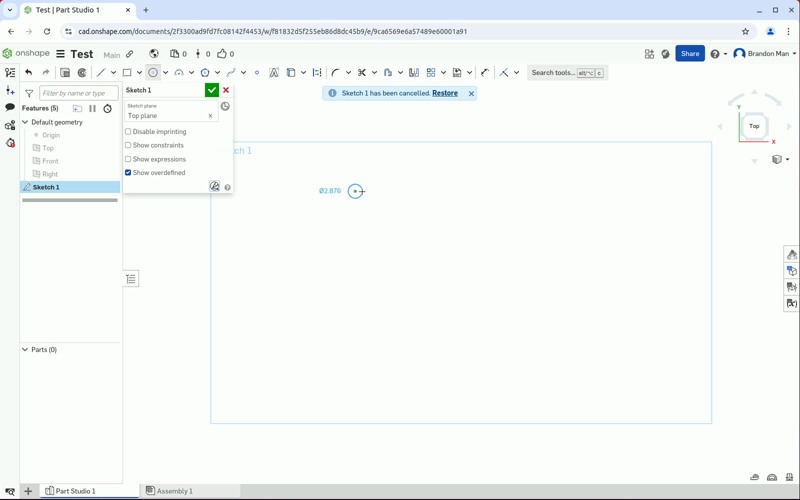
click(362, 191)
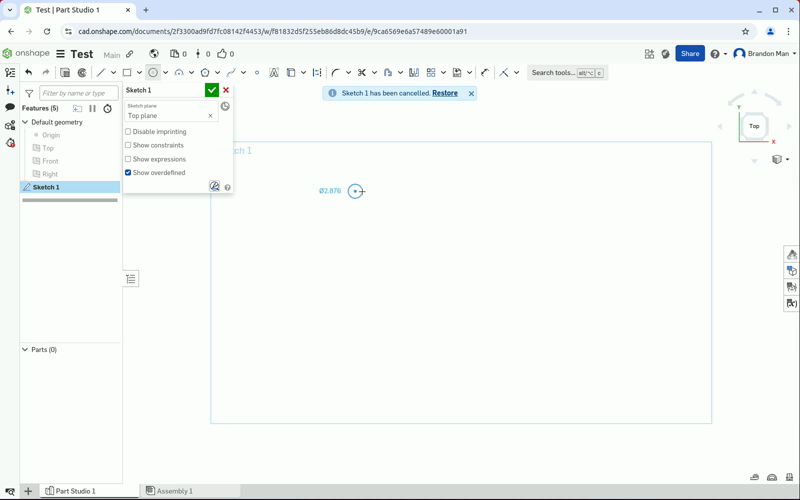
key(esc)
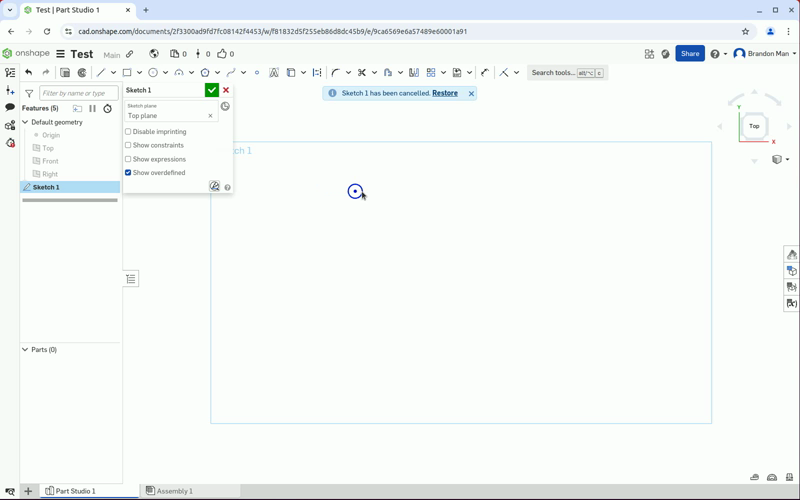
mouse_move(350, 189)
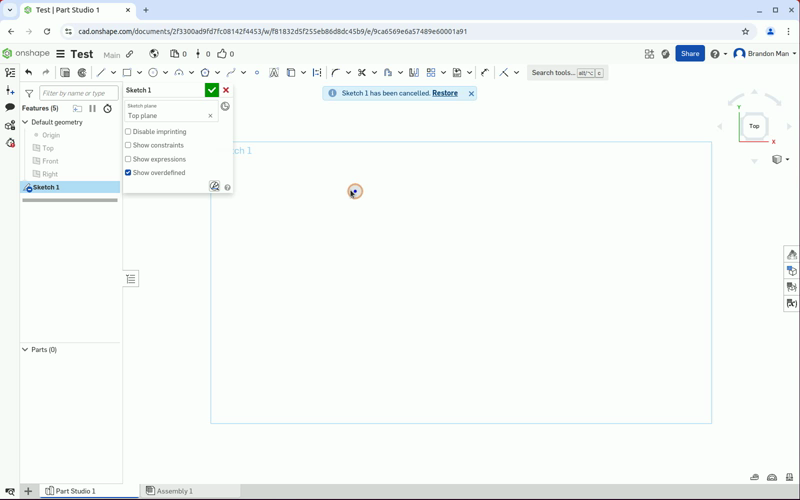
scroll(6)
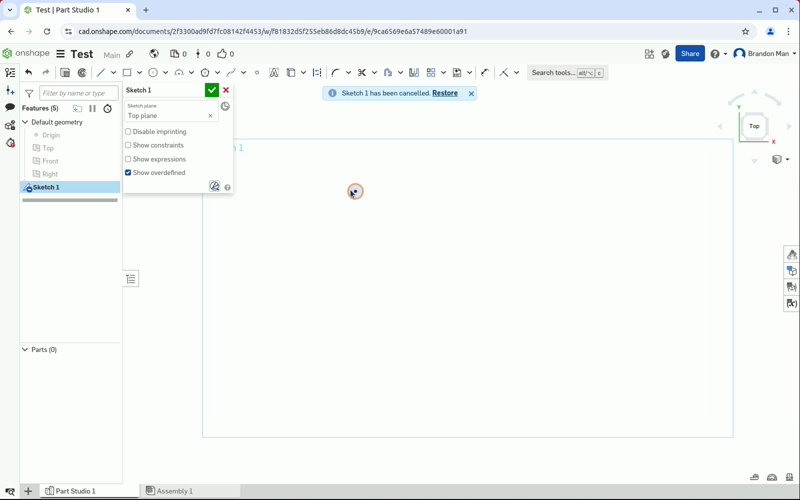
scroll(6)
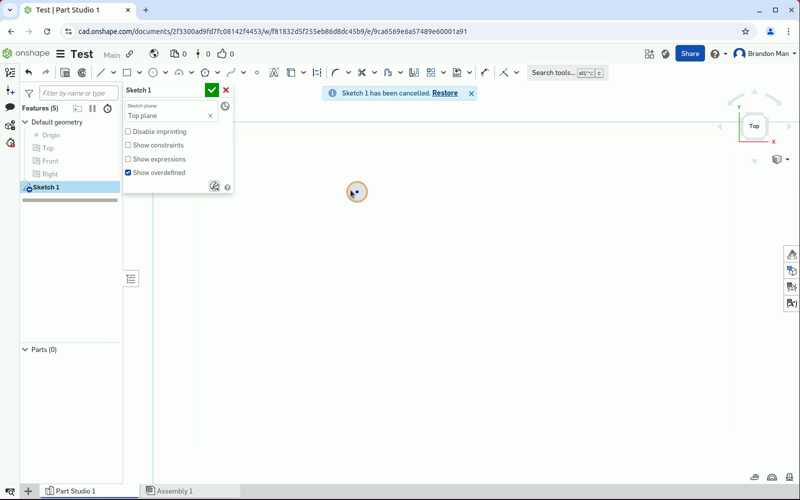
scroll(6)
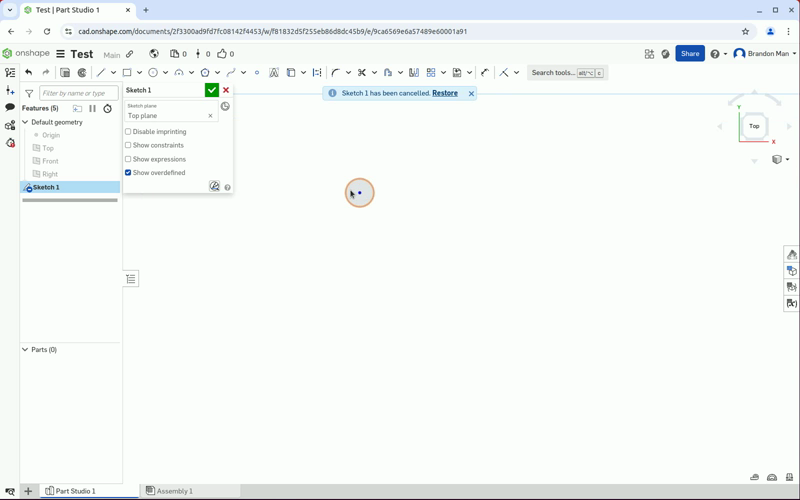
scroll(6)
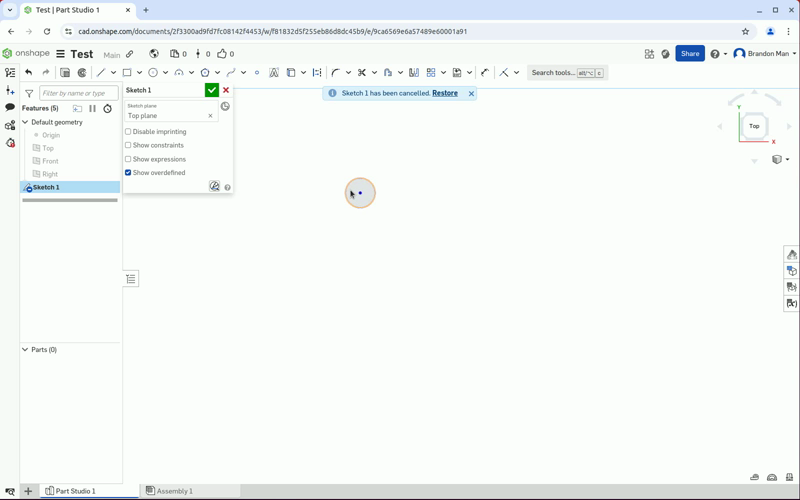
scroll(6)
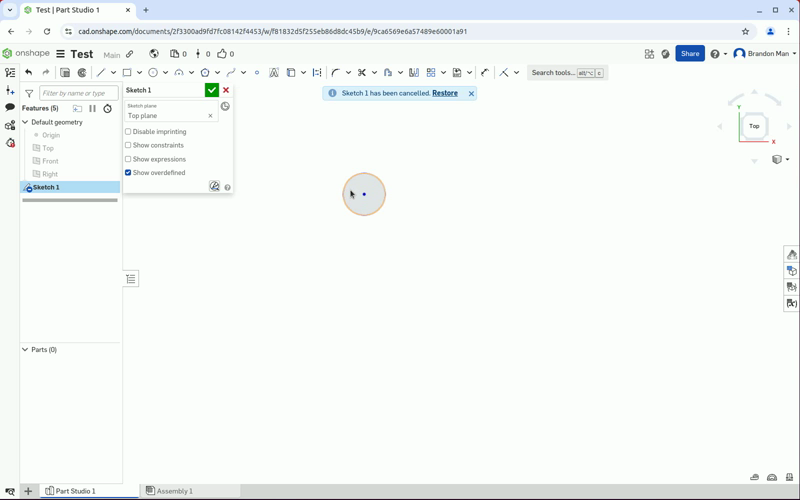
scroll(6)
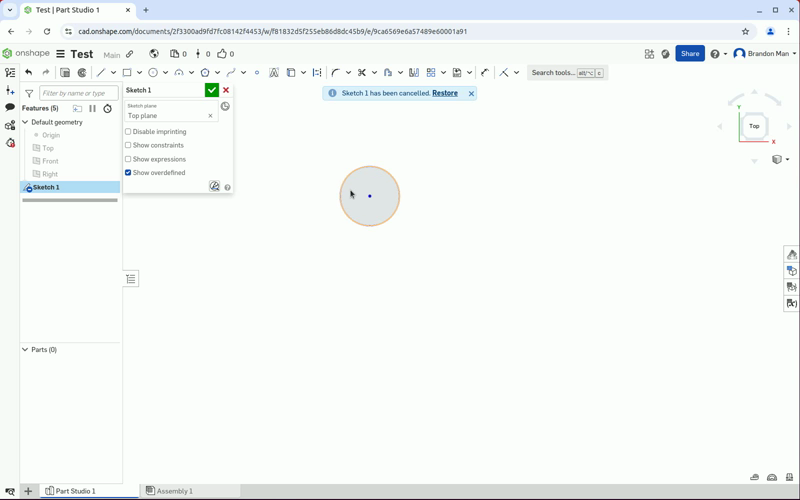
scroll(6)
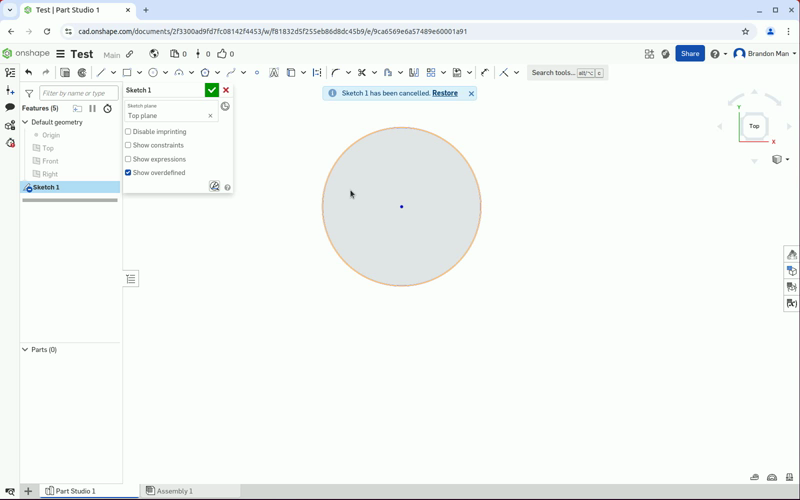
click(350, 189)
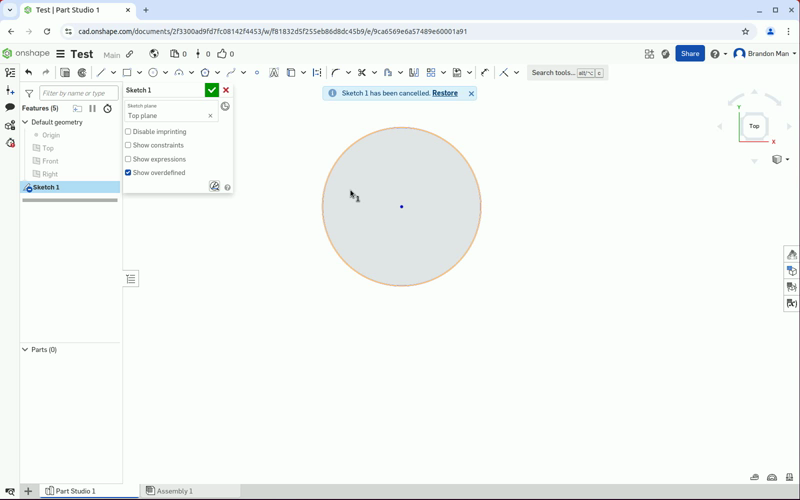
scroll(-6)
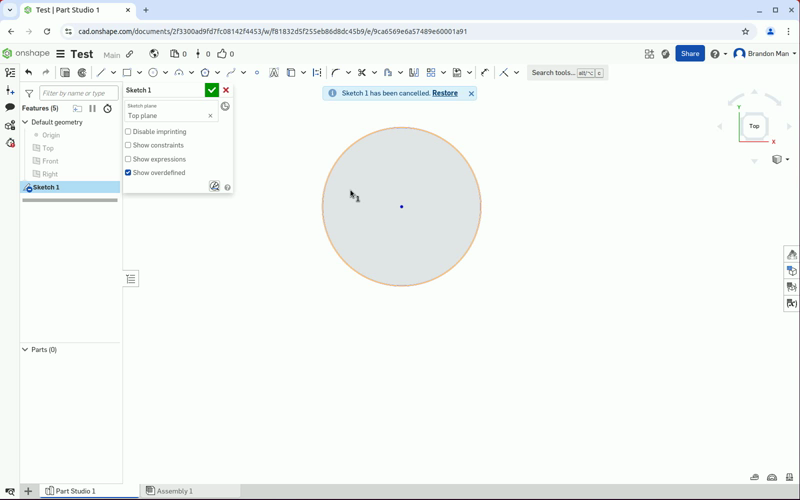
scroll(-6)
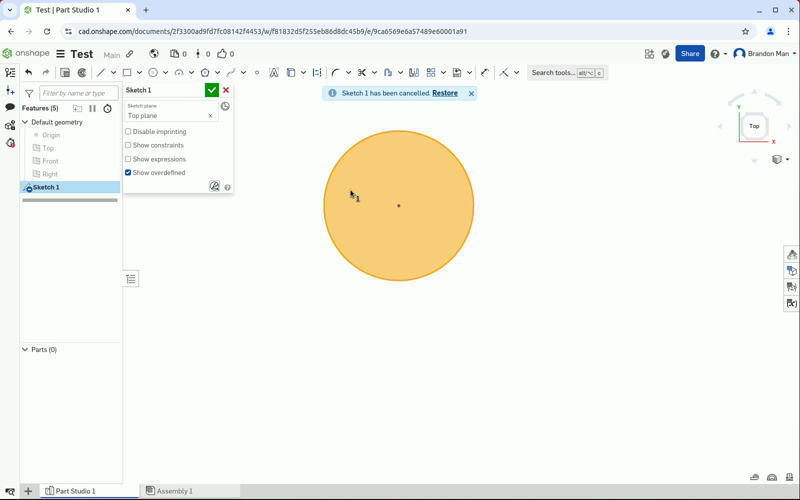
scroll(-6)
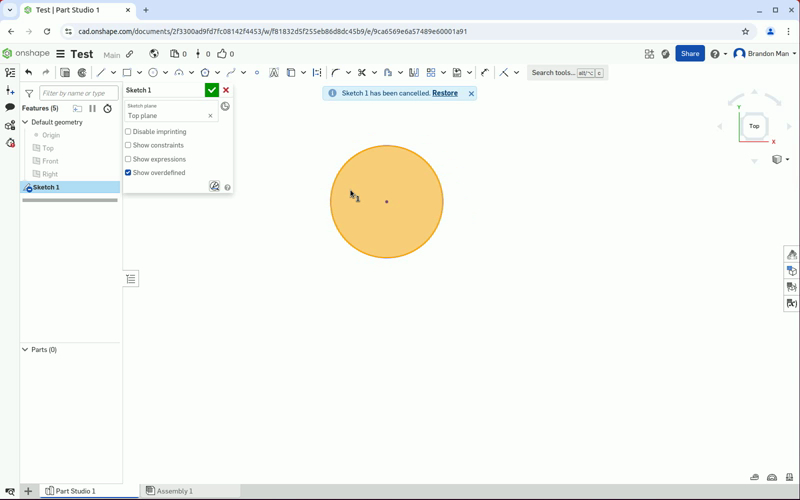
scroll(-6)
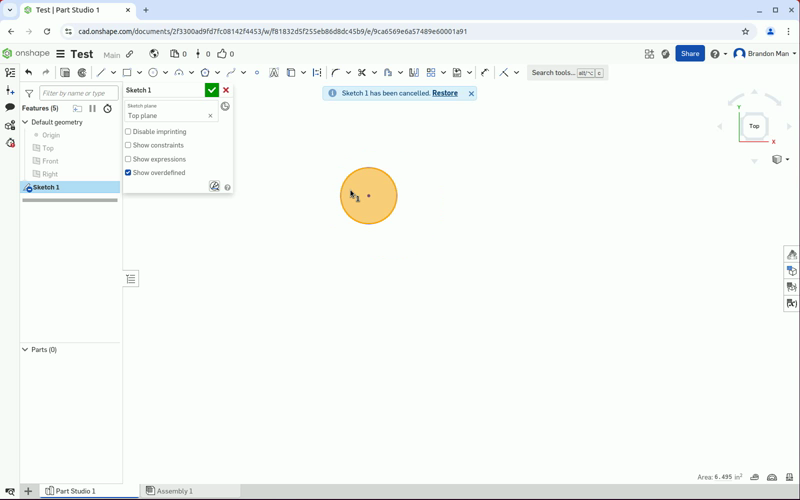
scroll(-6)
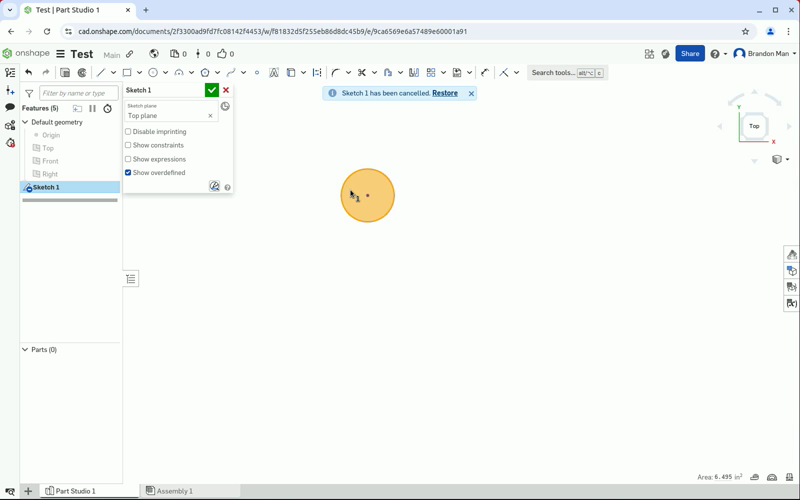
scroll(-6)
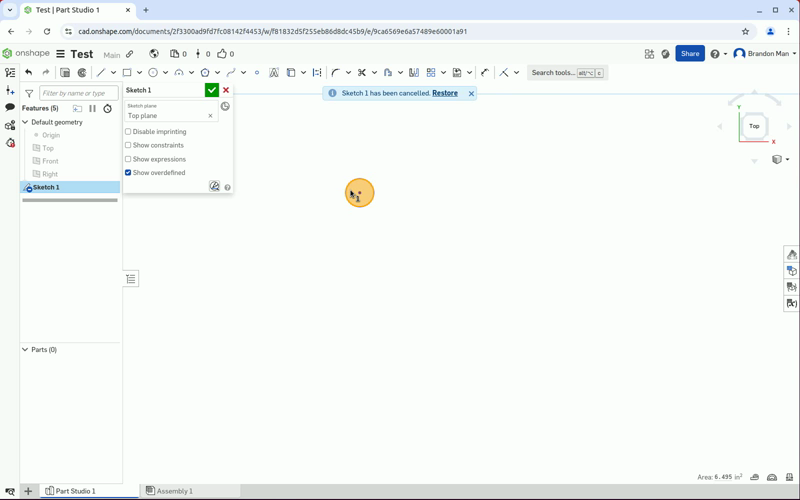
scroll(-6)
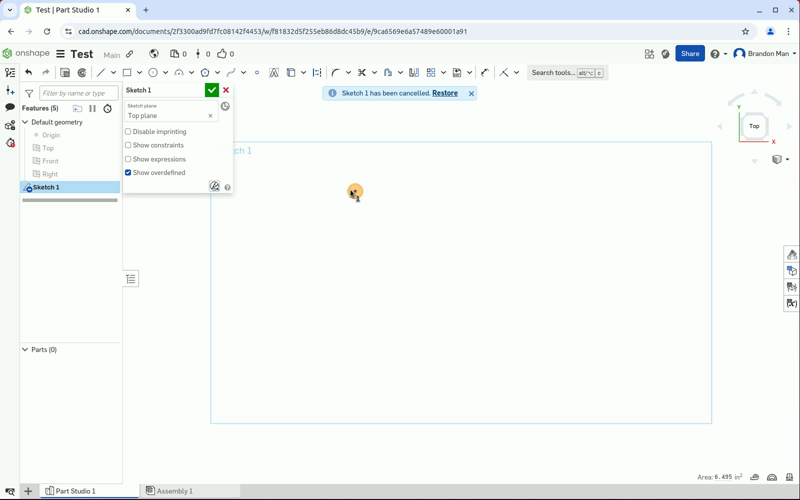
mouse_move(73, 352)
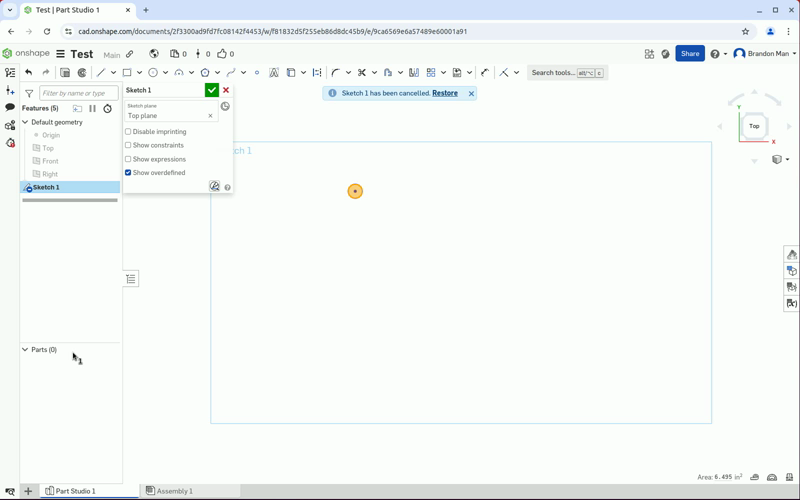
key(shift+y)
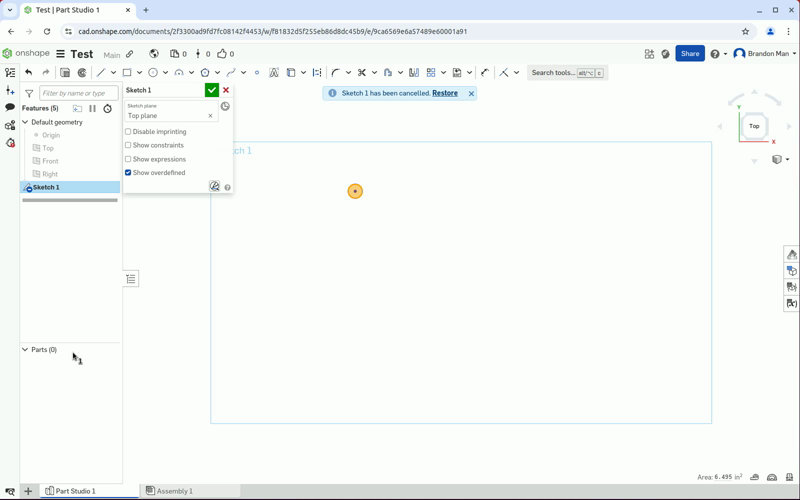
key(shift+e)
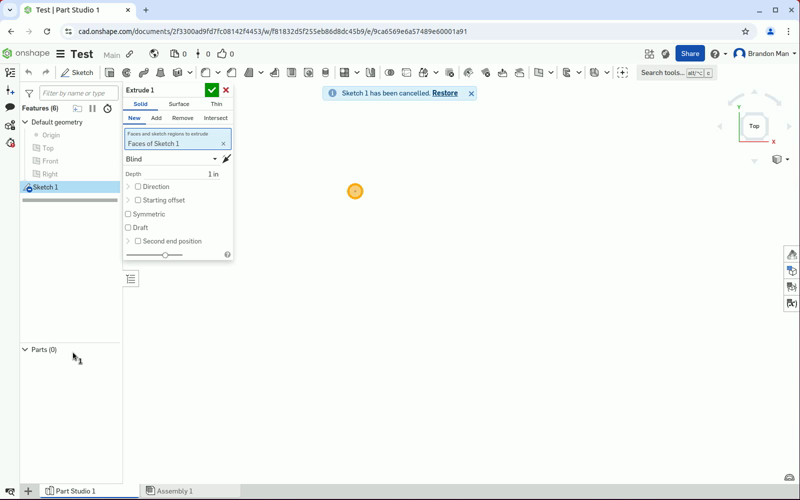
mouse_move(143, 106)
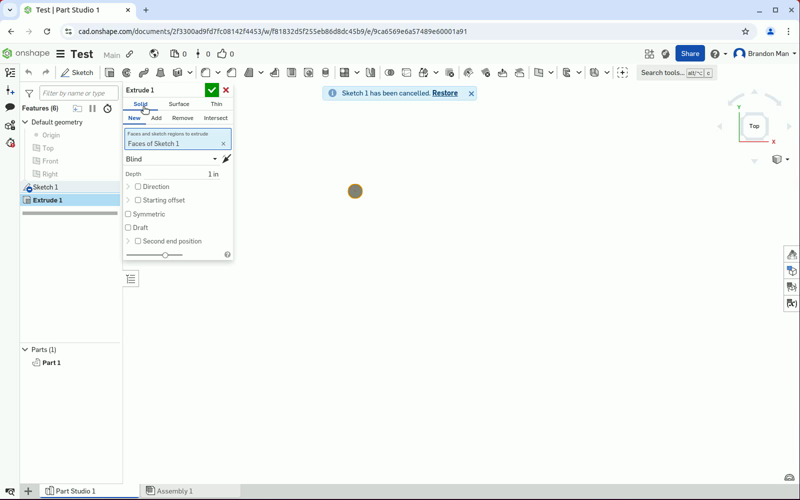
click(143, 106)
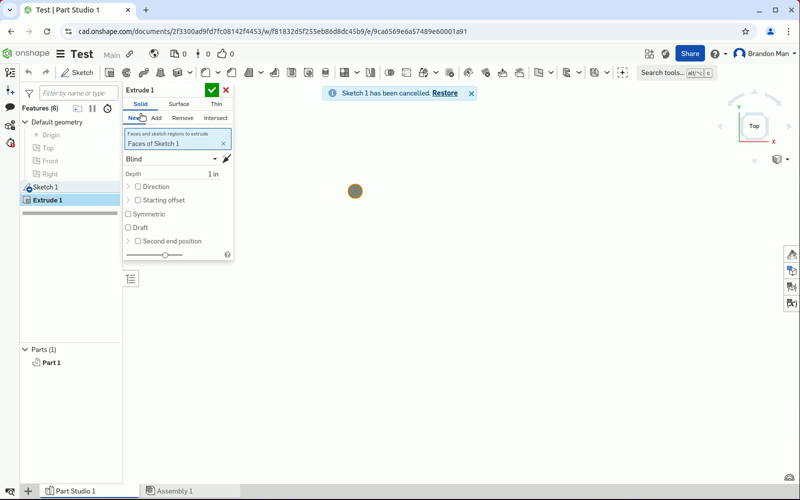
mouse_move(137, 120)
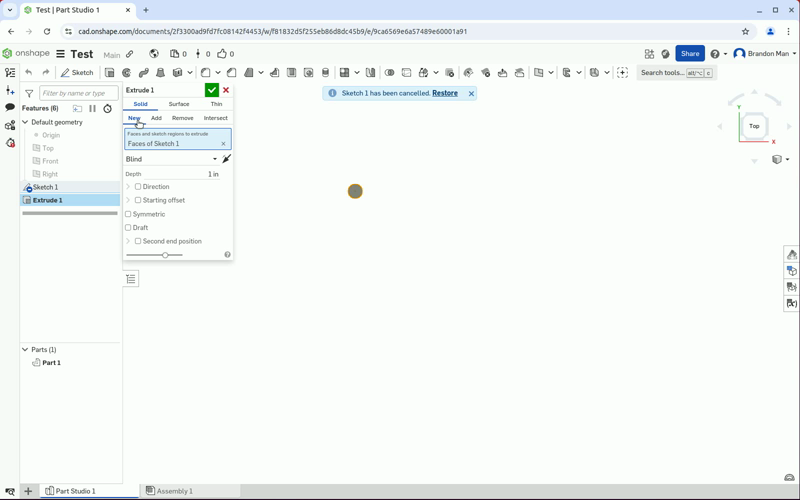
click(137, 120)
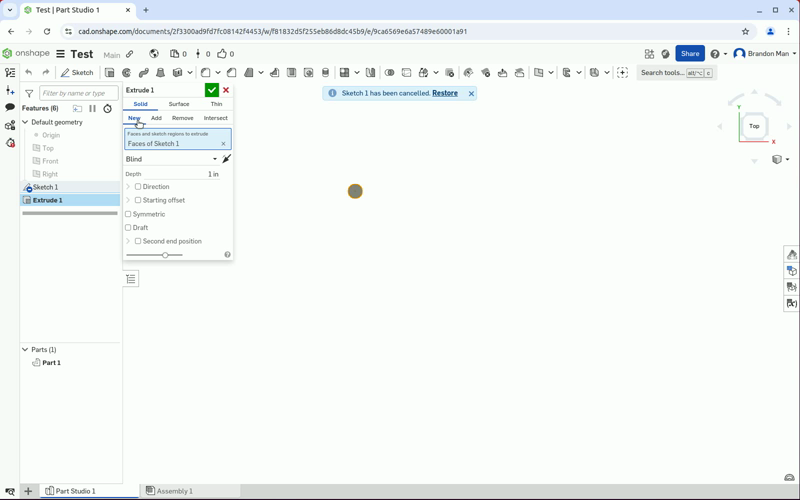
key(tab, 4)
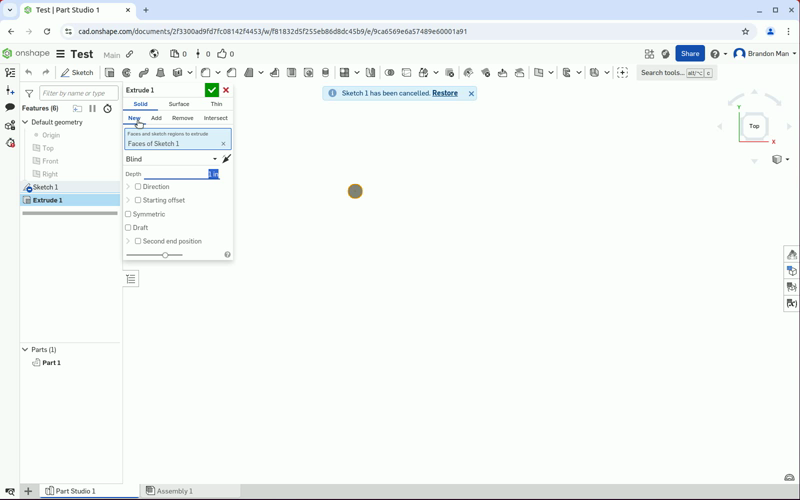
text(-6.258)
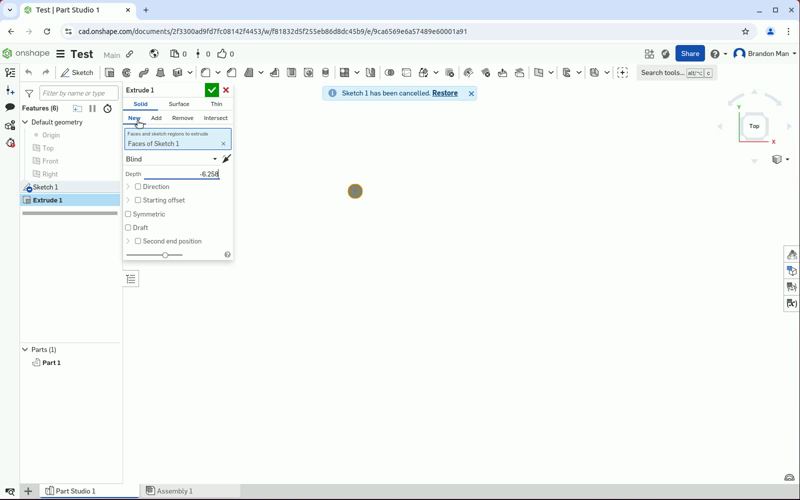
key(enter)
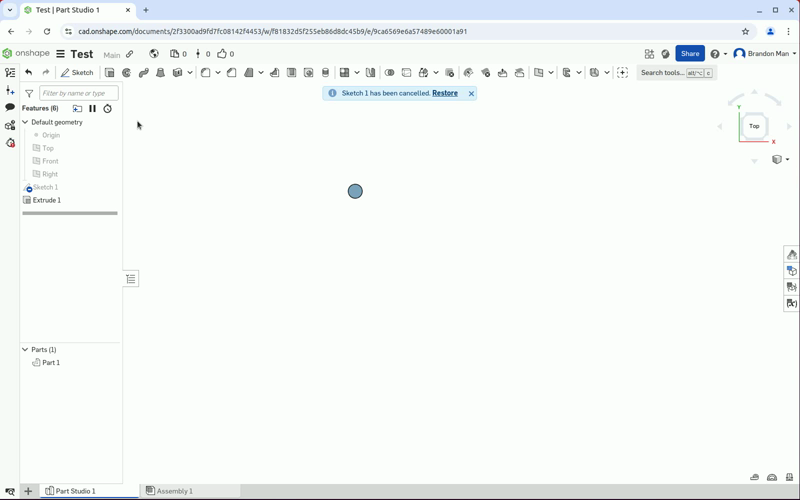
key(shift+h)
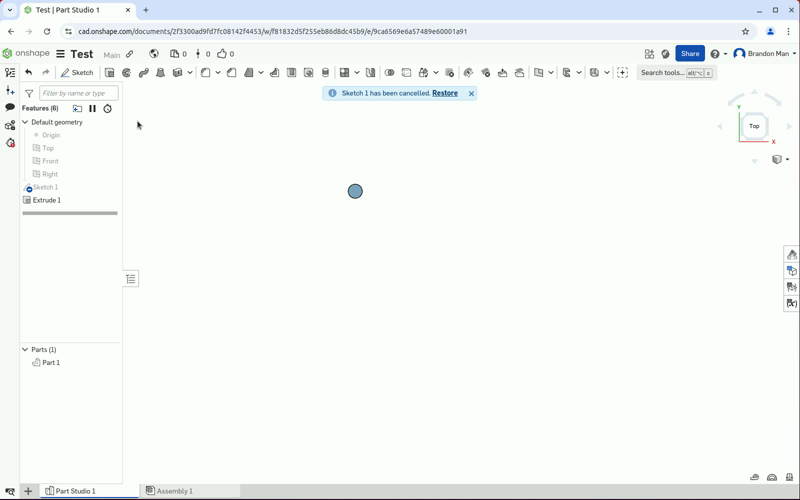
key(shift+h)
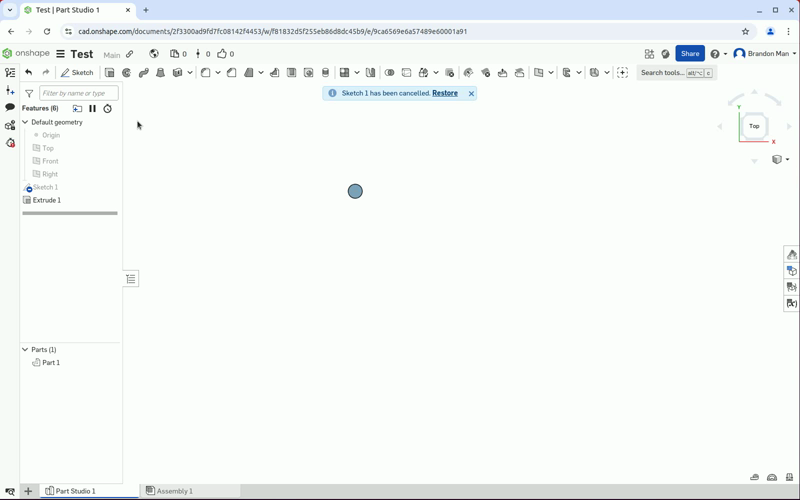
mouse_move(73, 189)
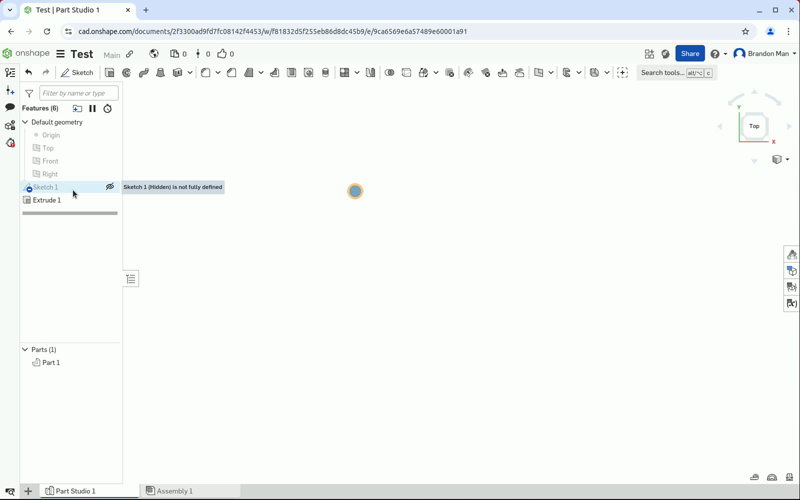
click(73, 189)
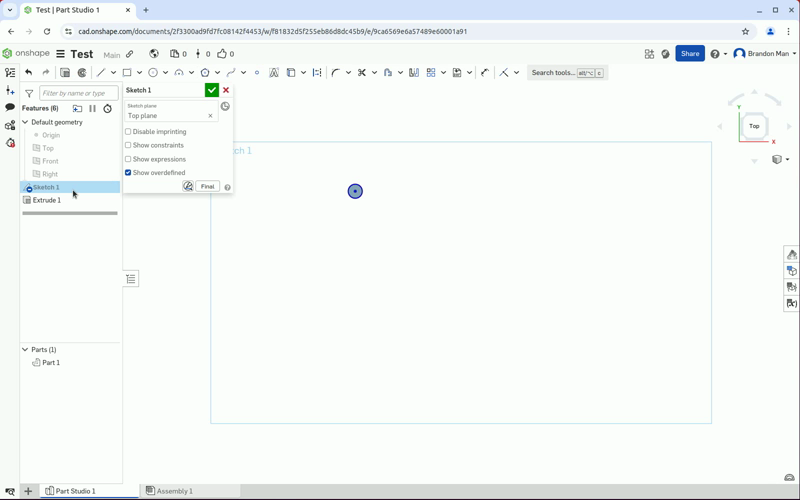
mouse_move(229, 92)
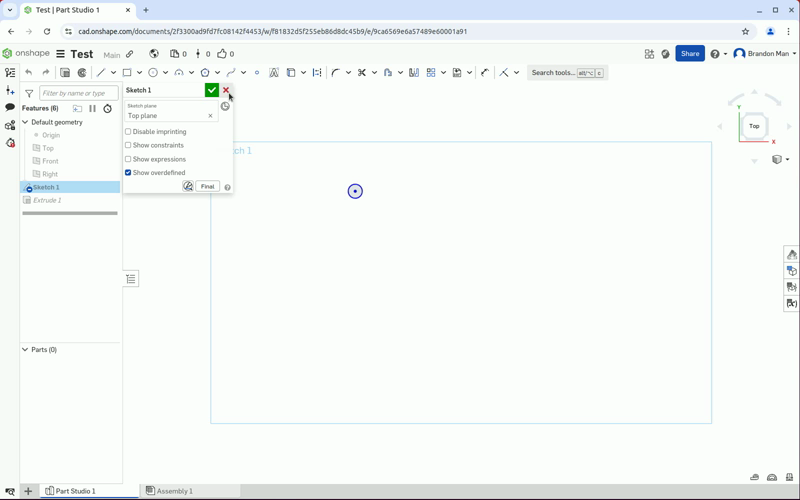
click(229, 92)
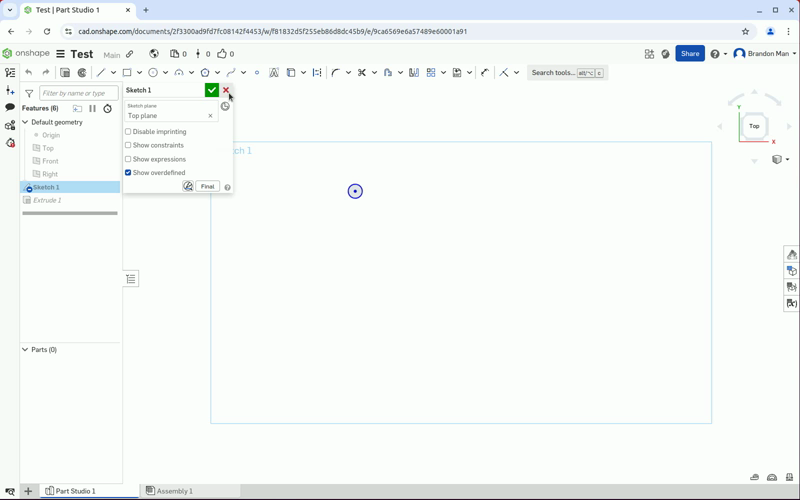
key(shift+s)
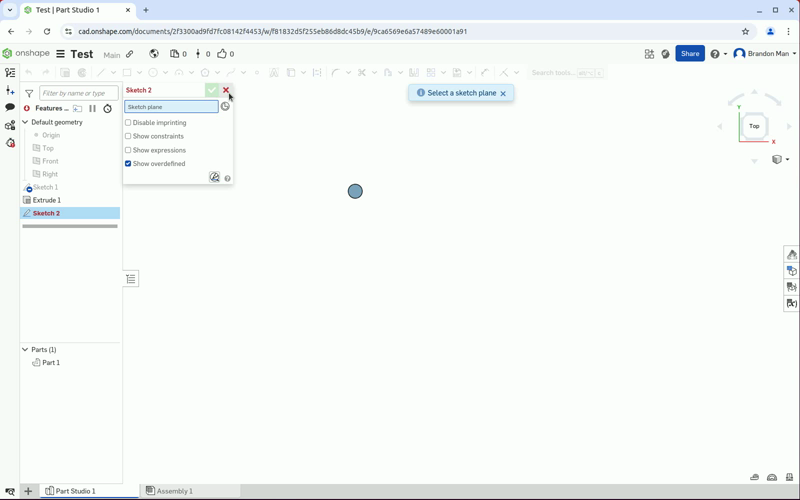
mouse_move(73, 150)
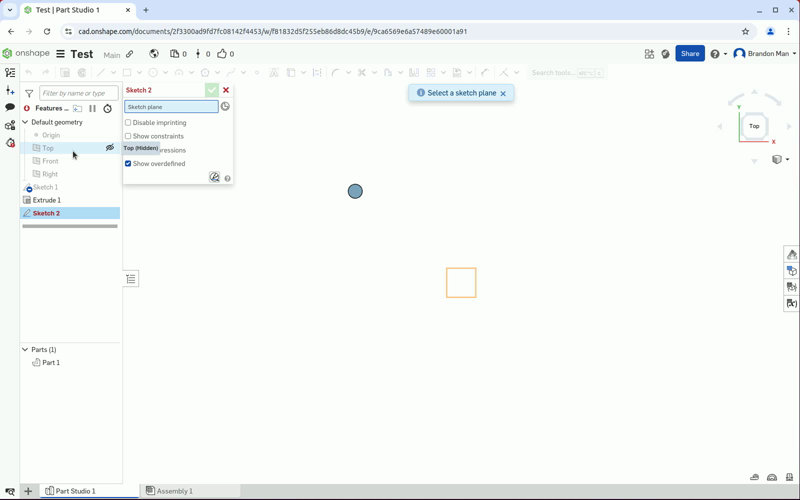
click(73, 150)
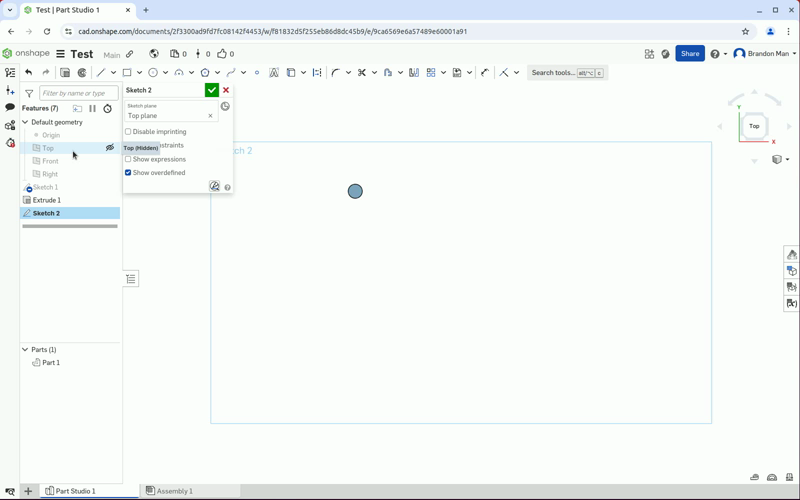
mouse_move(73, 352)
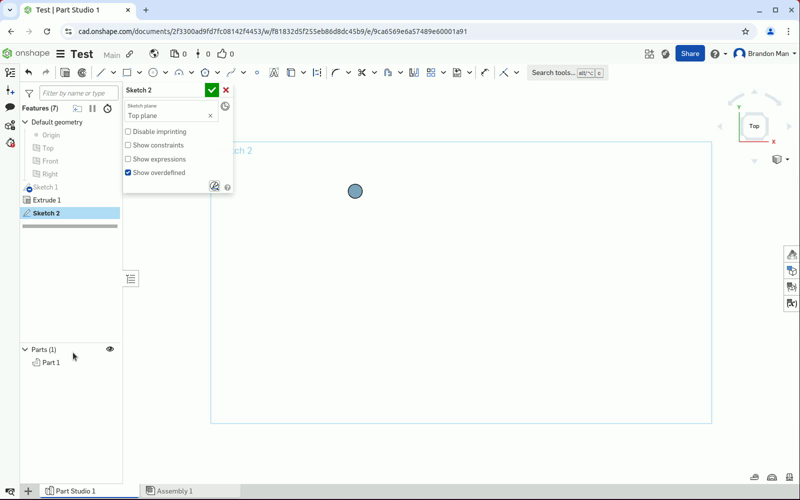
key(y)
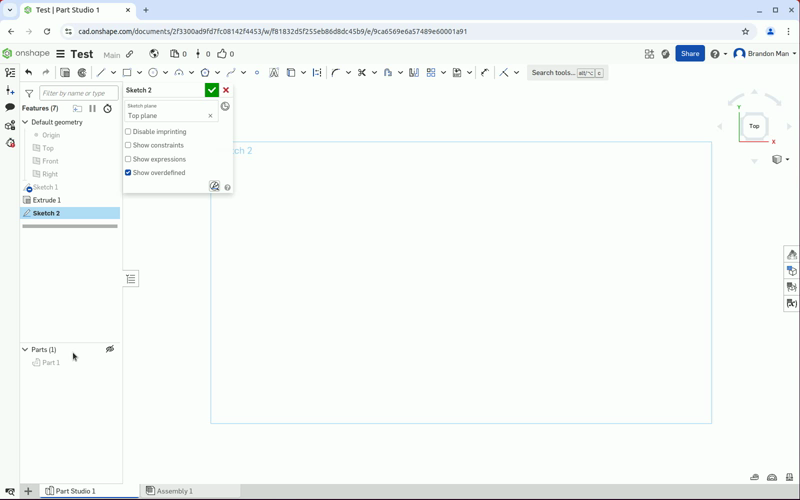
key(c)
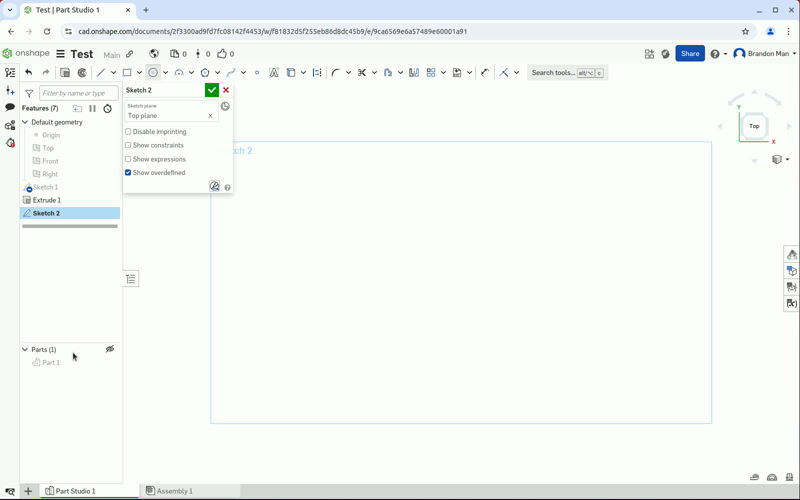
key_down(shift)
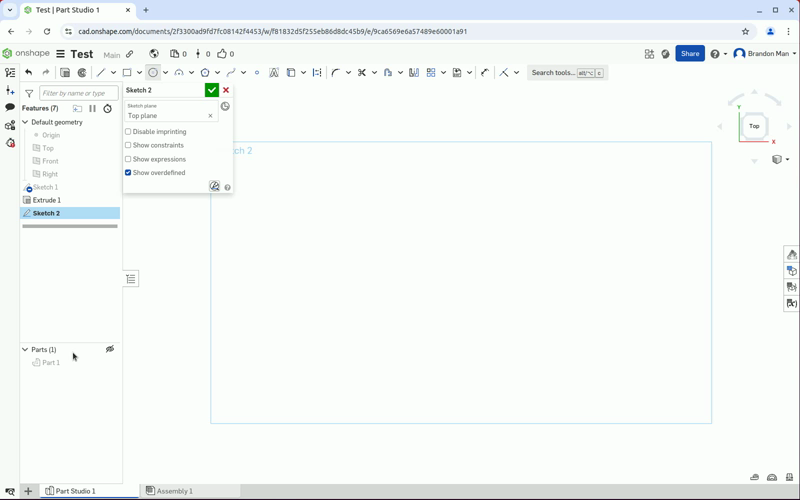
mouse_move(567, 191)
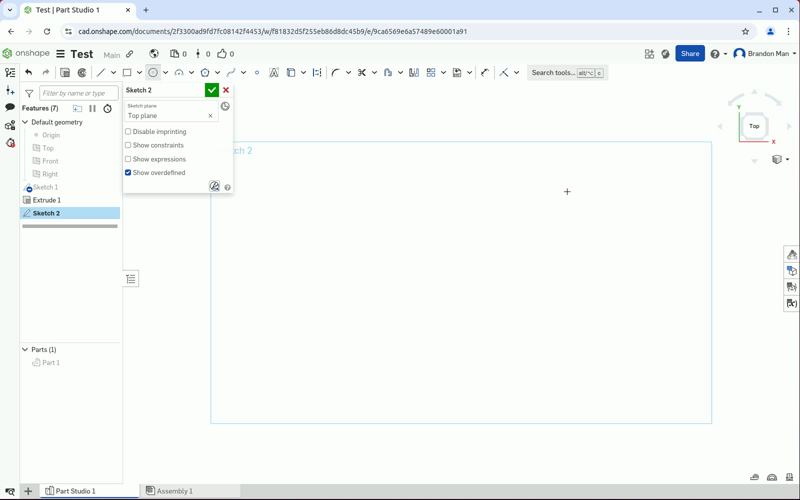
click(567, 191)
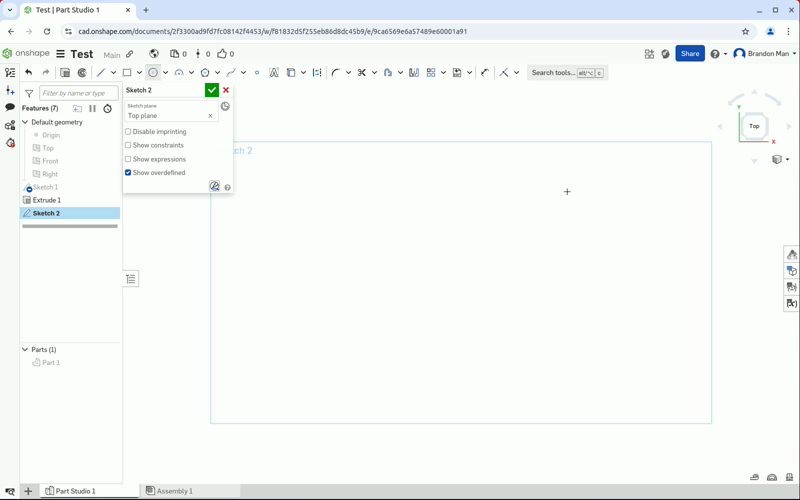
key_up(shift)
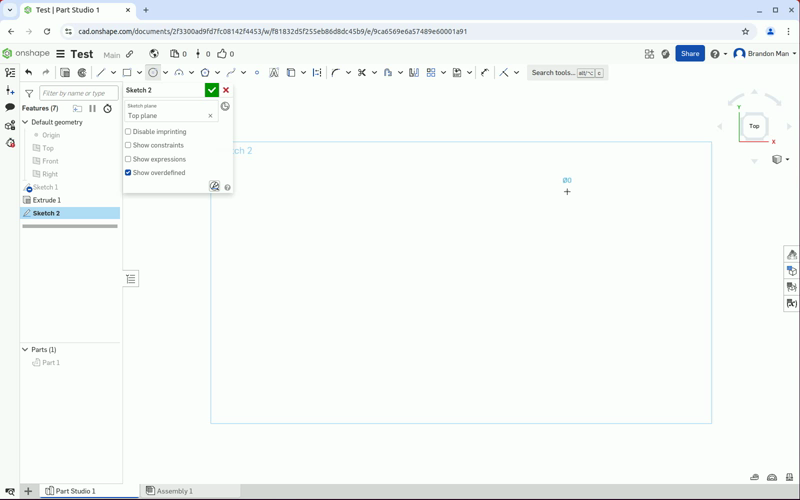
mouse_move(574, 191)
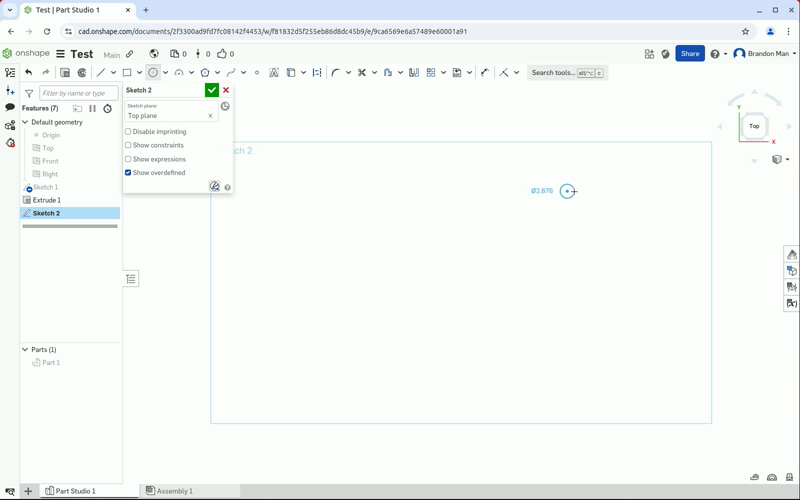
click(574, 191)
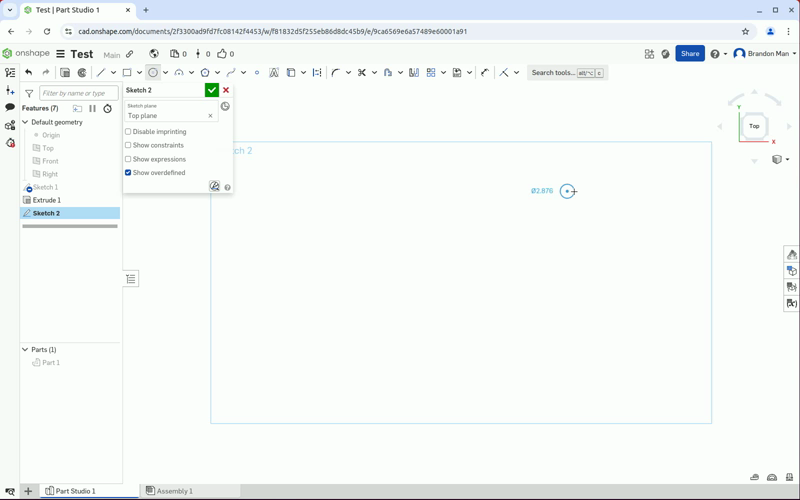
key(esc)
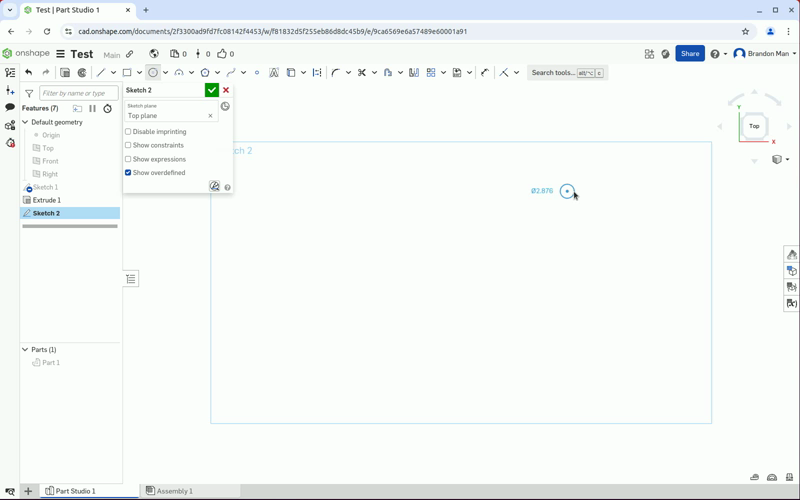
mouse_move(563, 194)
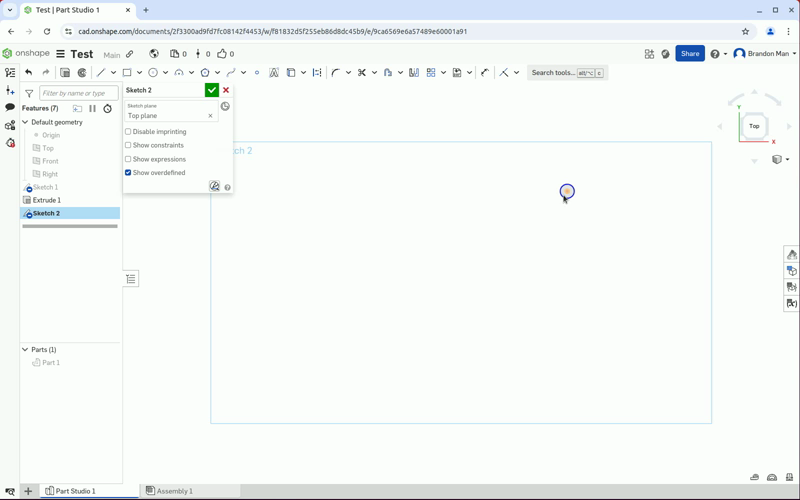
scroll(6)
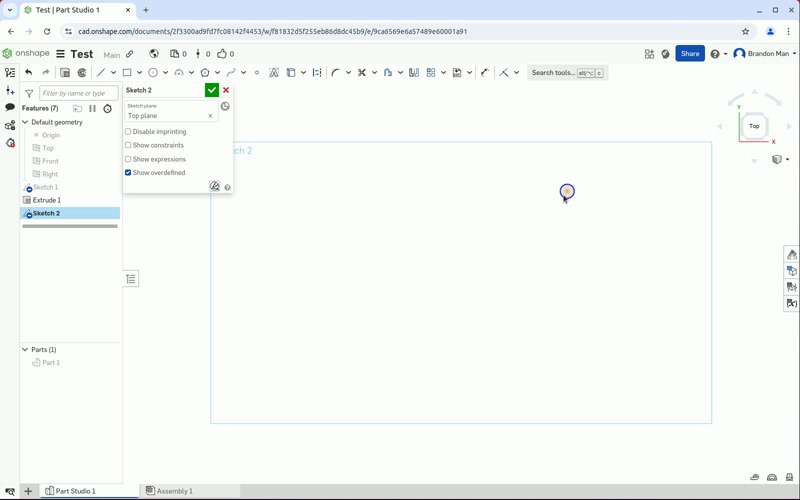
scroll(6)
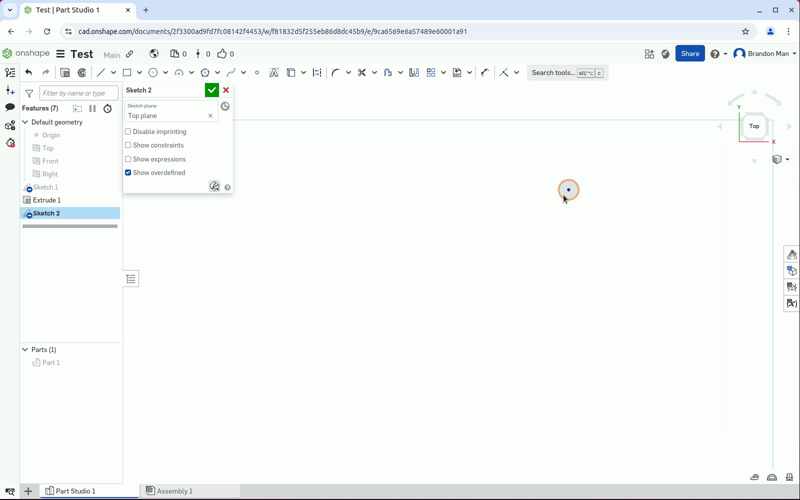
scroll(6)
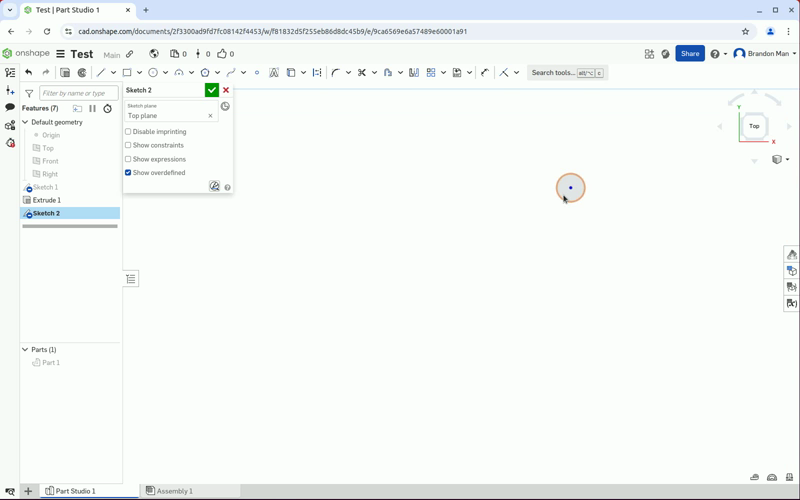
scroll(6)
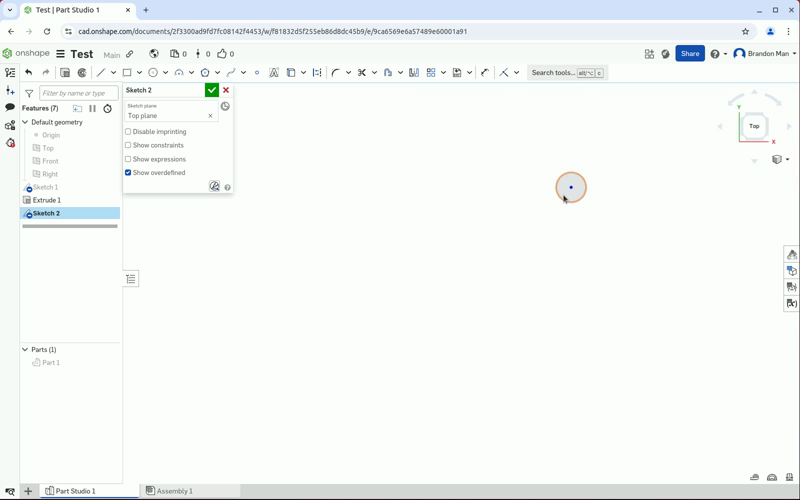
scroll(6)
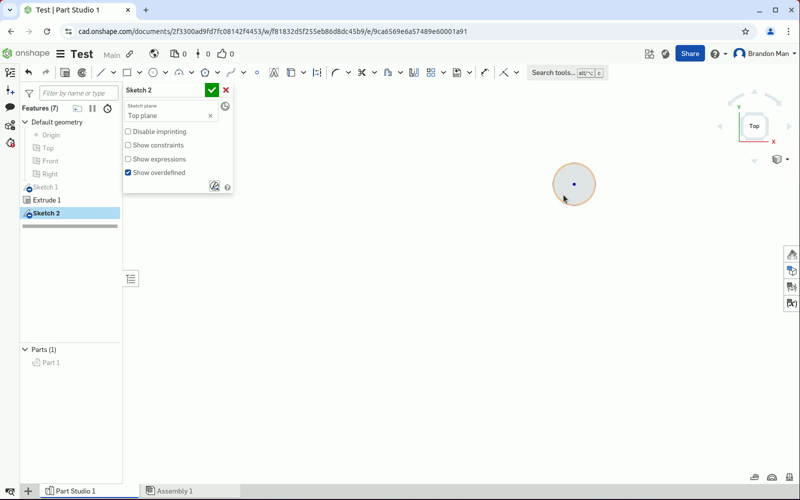
scroll(6)
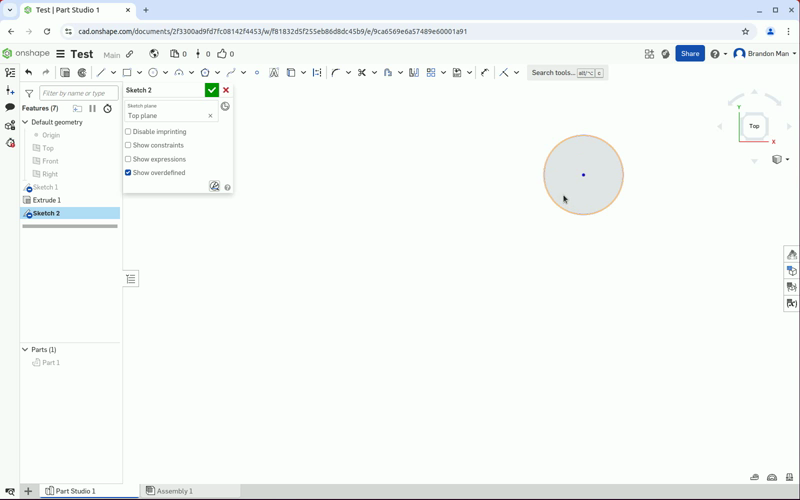
scroll(6)
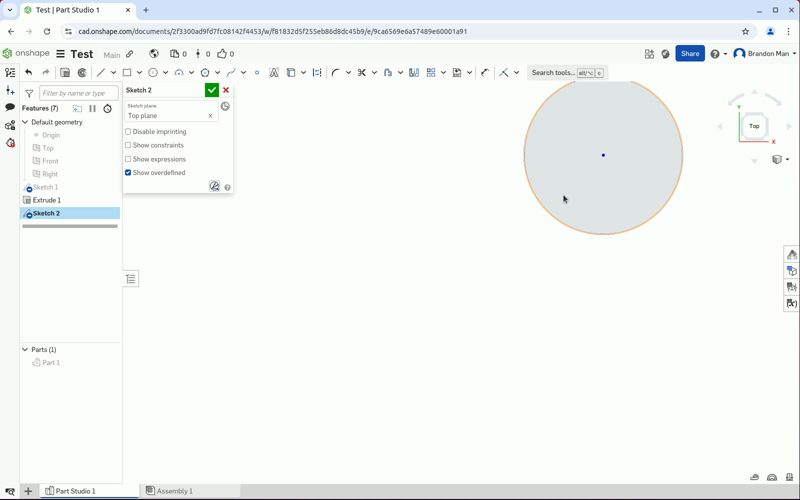
click(563, 194)
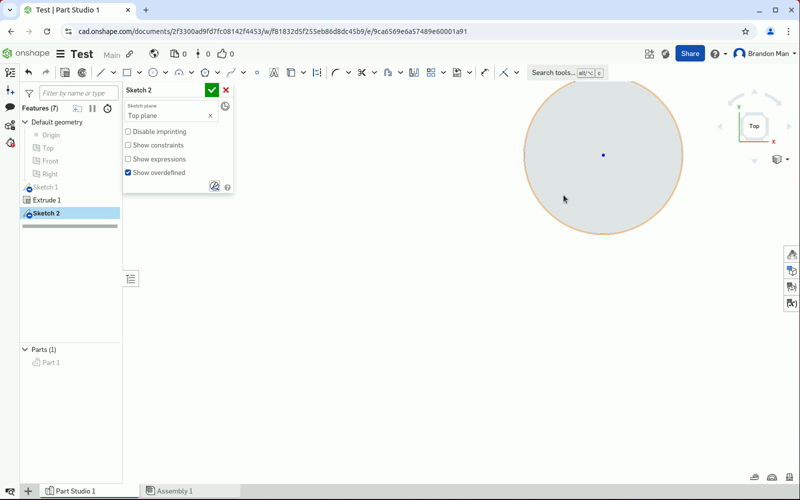
scroll(-6)
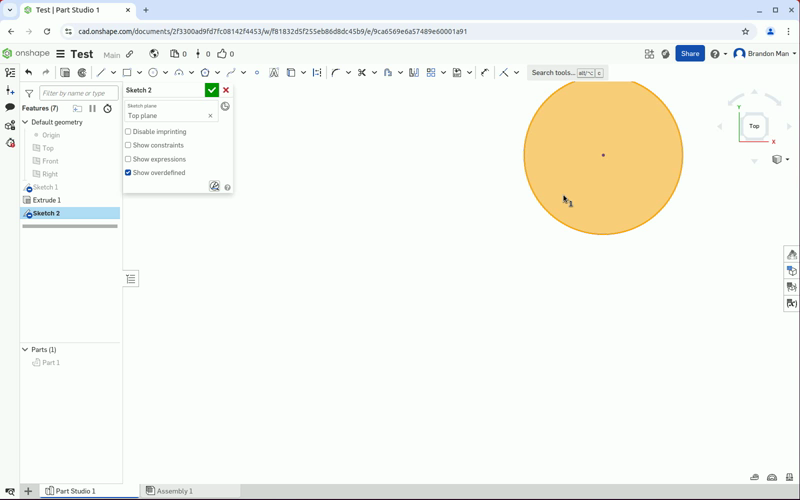
scroll(-6)
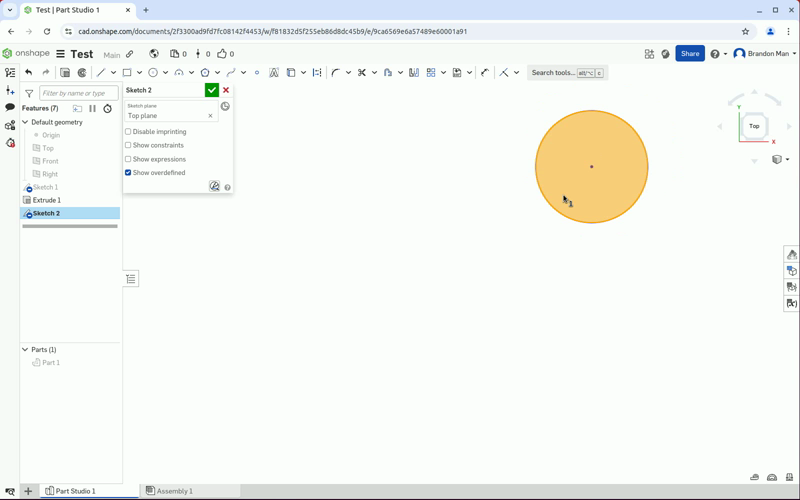
scroll(-6)
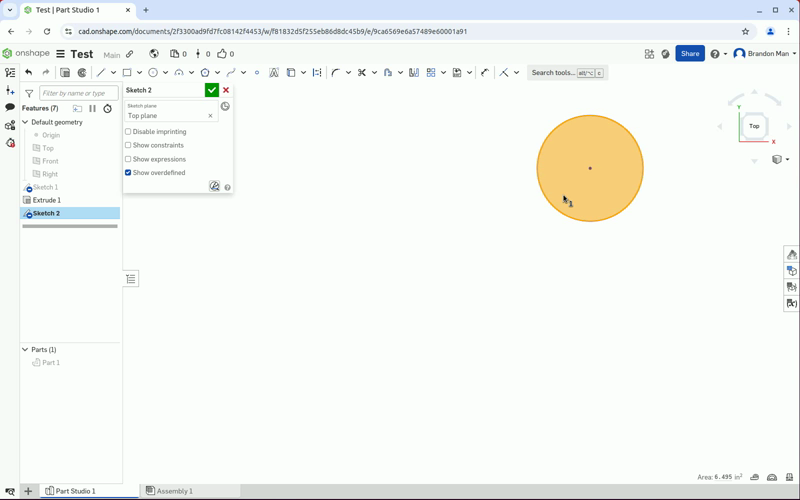
scroll(-6)
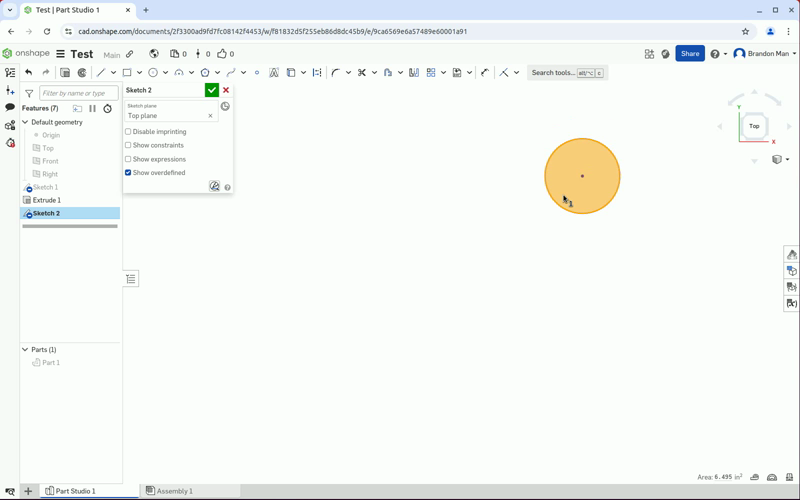
scroll(-6)
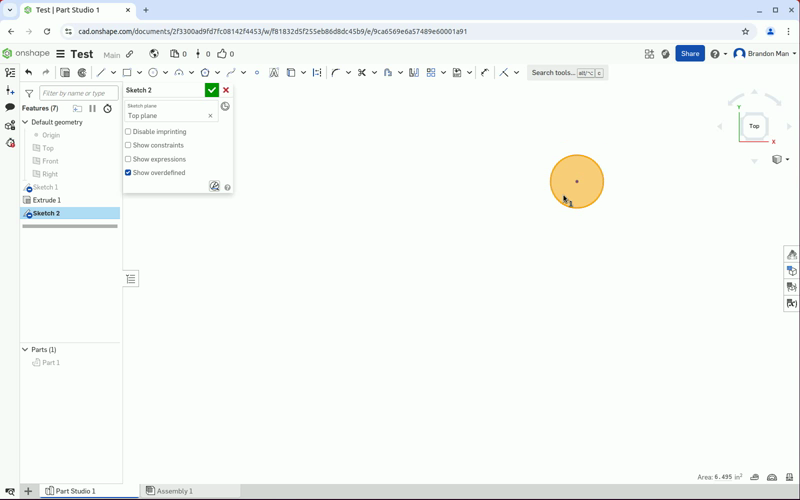
scroll(-6)
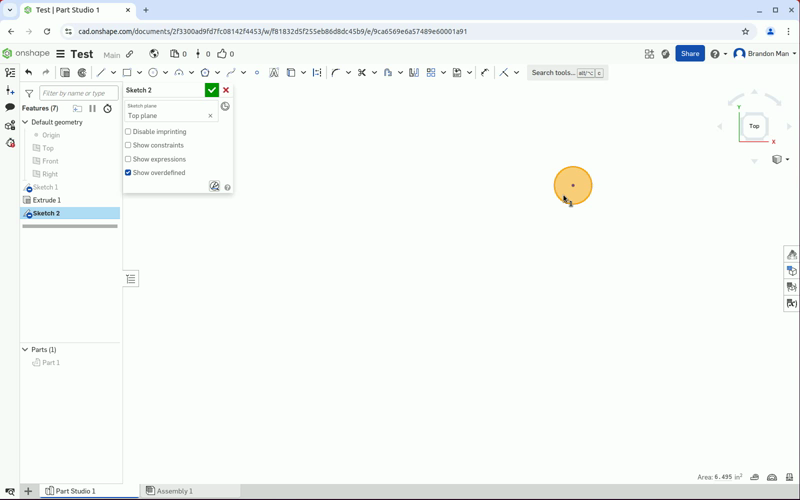
scroll(-6)
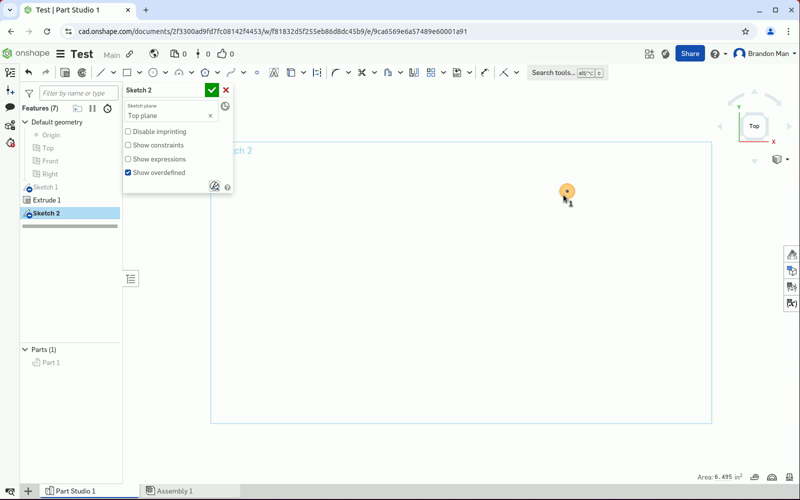
mouse_move(73, 352)
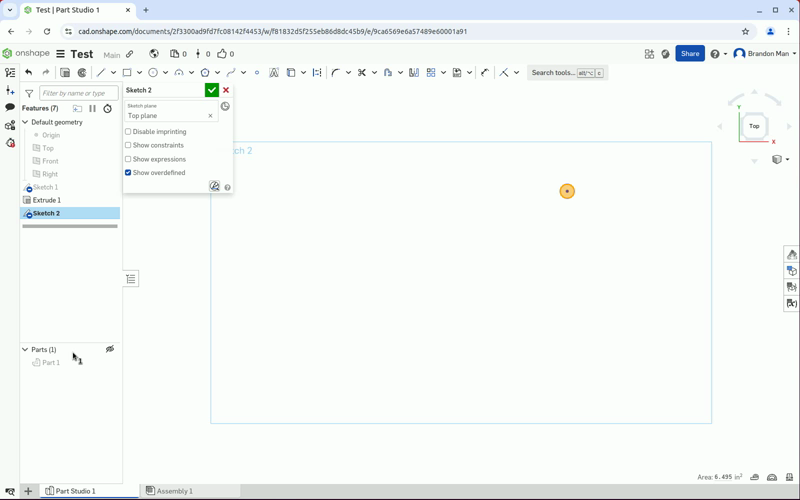
key(shift+y)
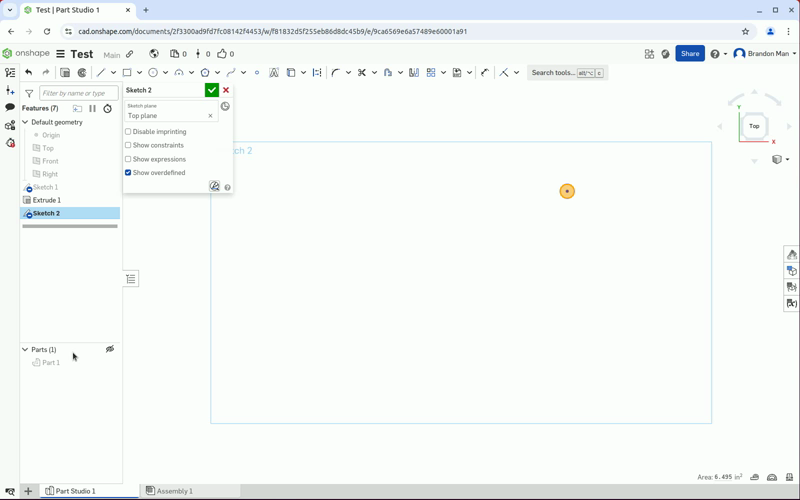
key(shift+e)
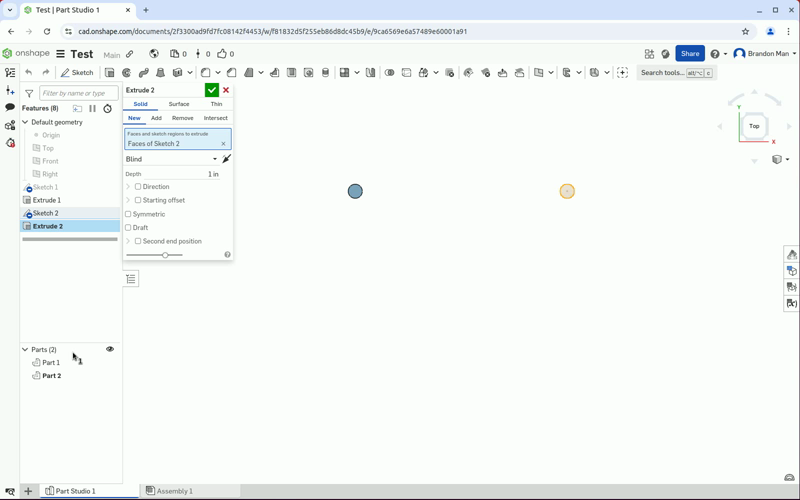
mouse_move(143, 106)
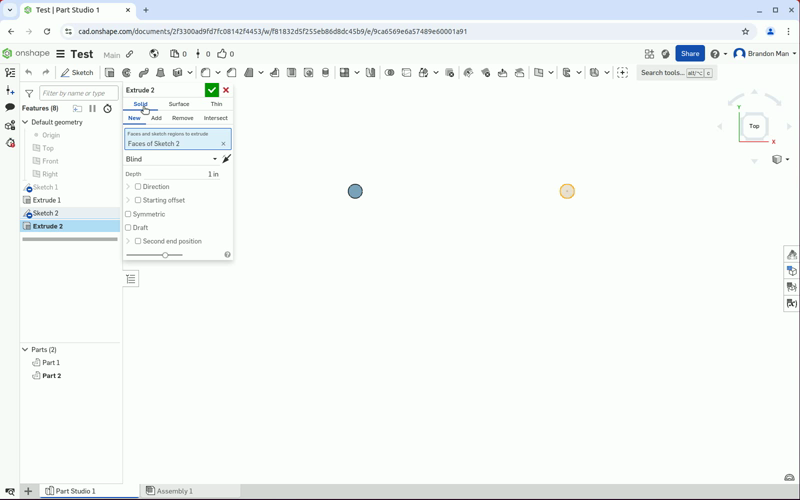
click(143, 106)
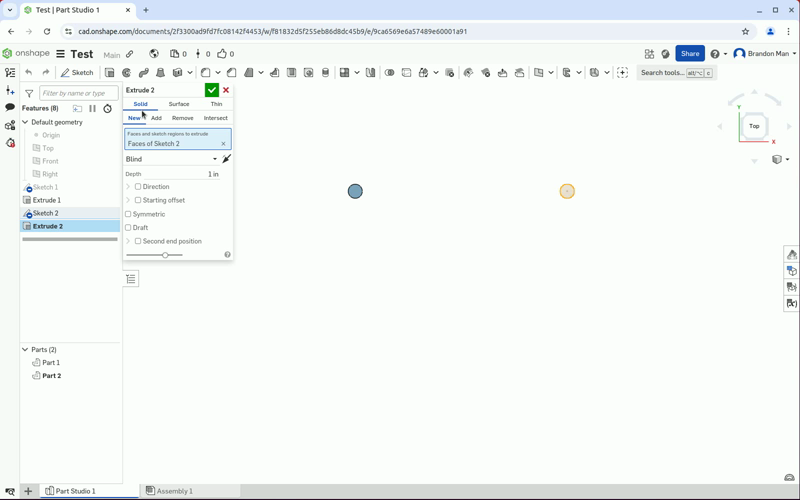
mouse_move(137, 120)
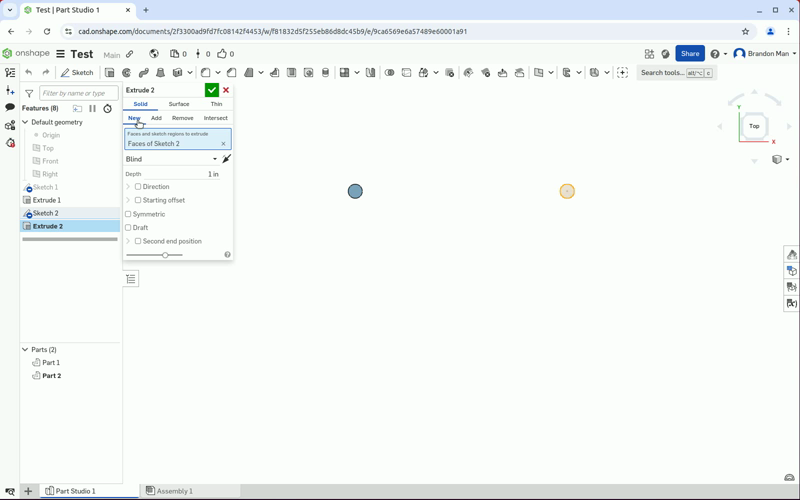
click(137, 120)
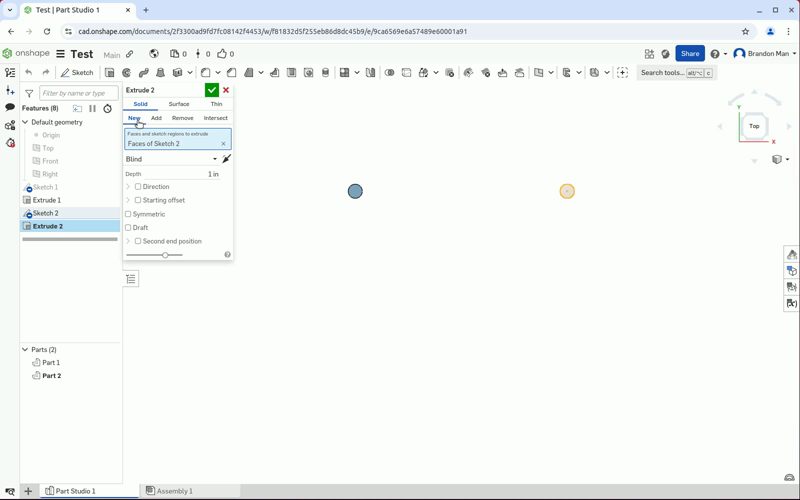
key(tab, 4)
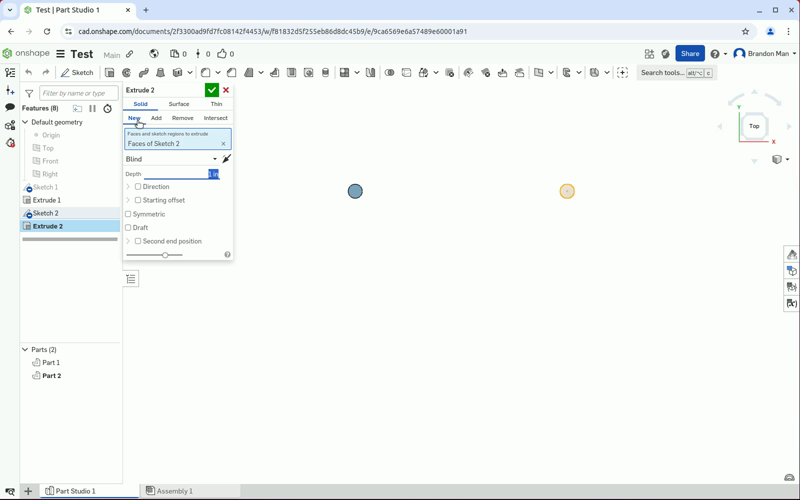
text(-6.258)
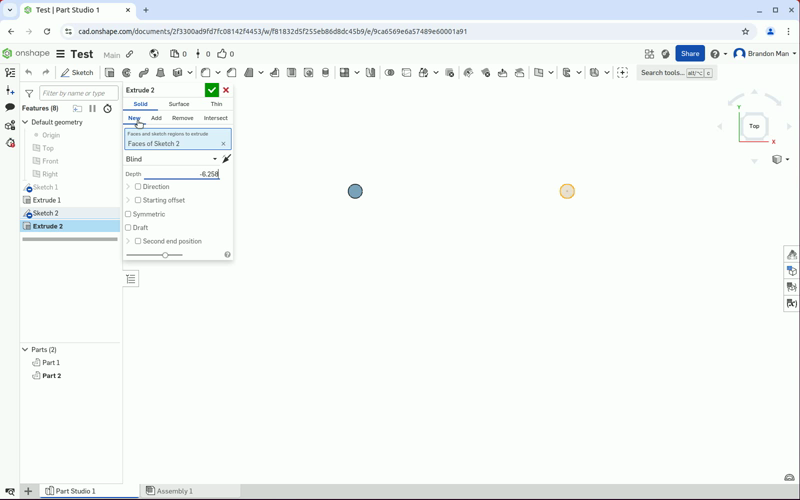
key(enter)
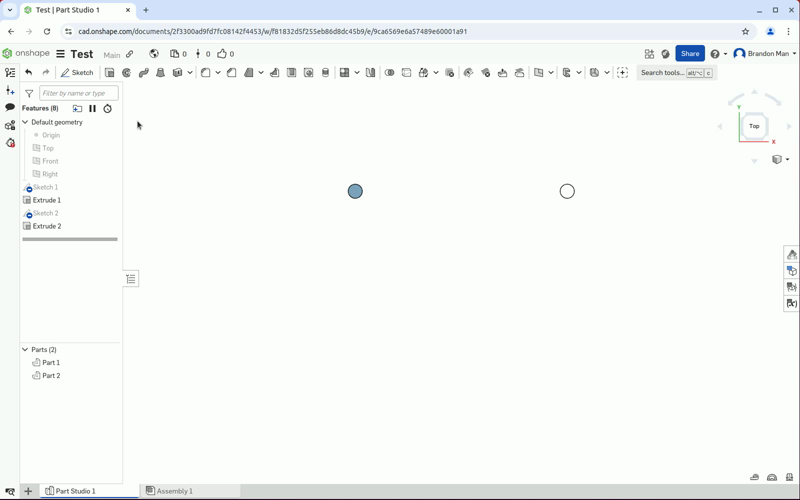
key(shift+h)
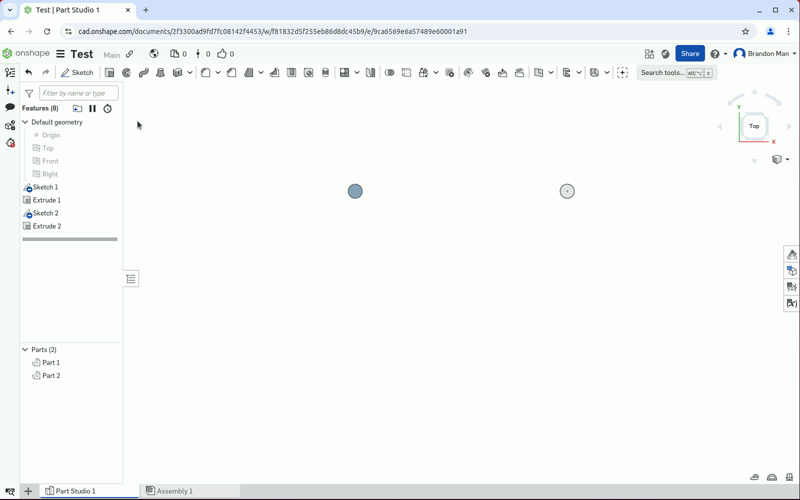
key(shift+h)
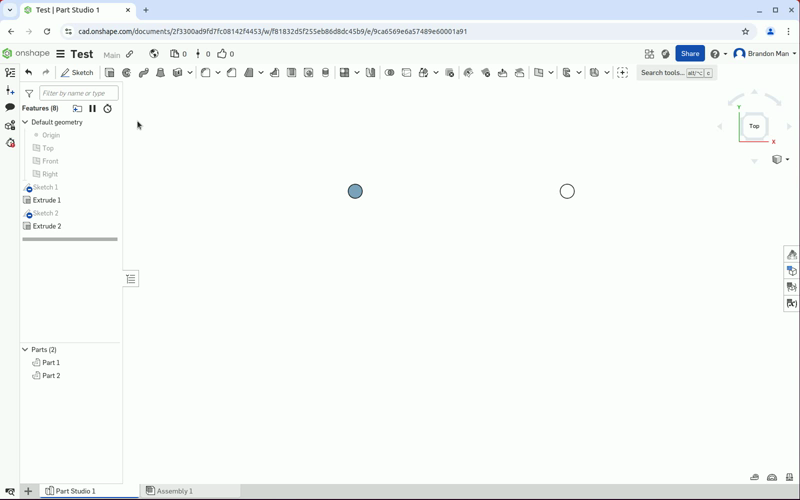
mouse_move(73, 189)
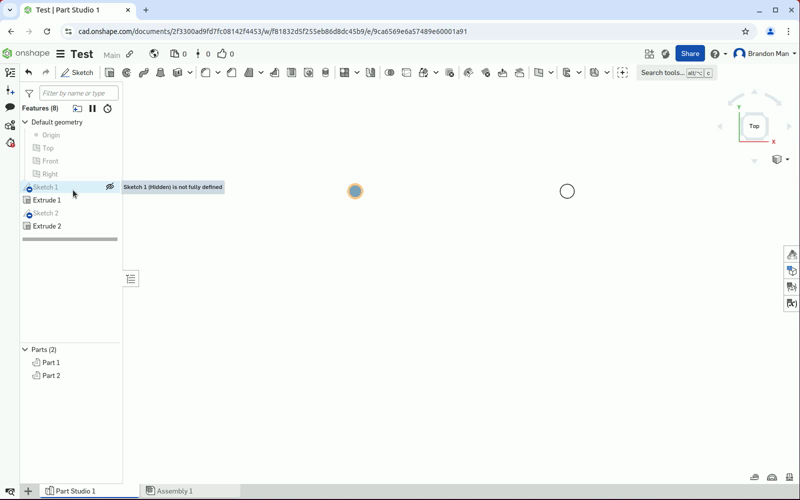
click(73, 189)
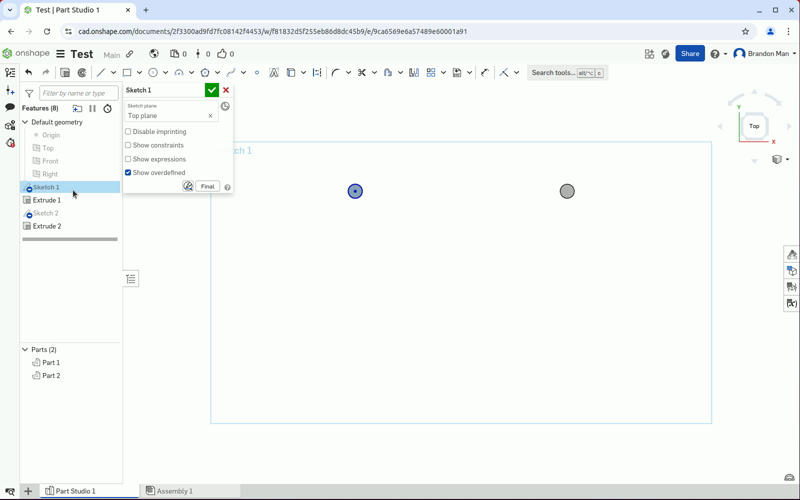
mouse_move(229, 92)
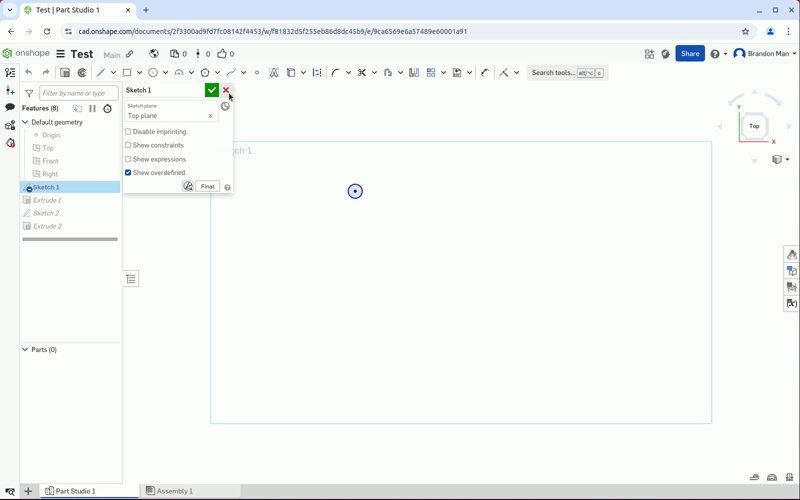
click(229, 92)
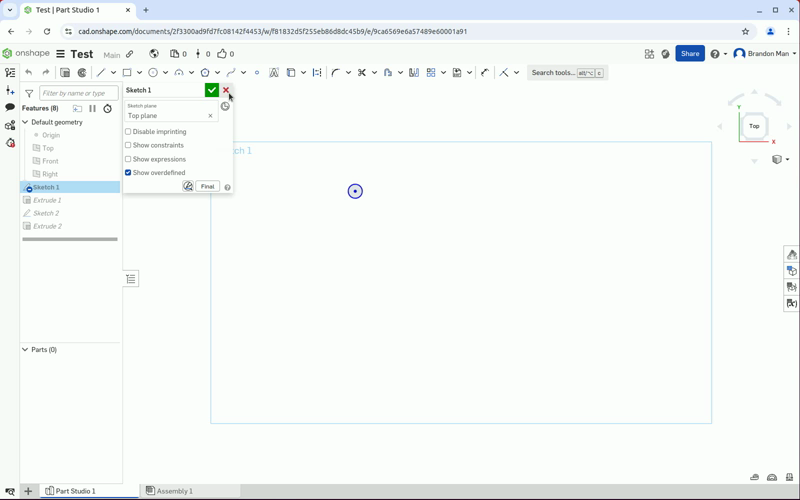
key(shift+s)
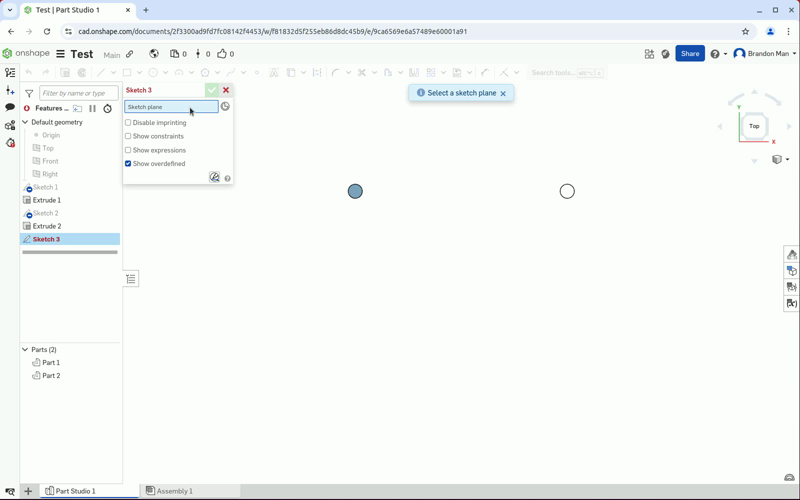
mouse_move(73, 150)
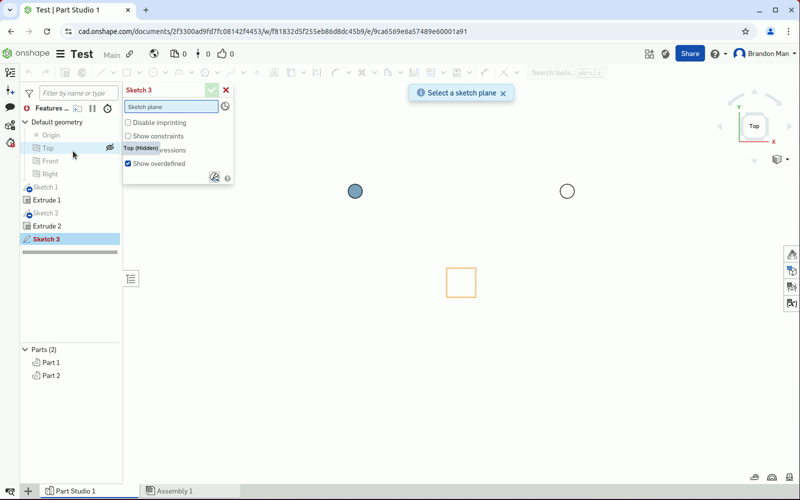
click(73, 150)
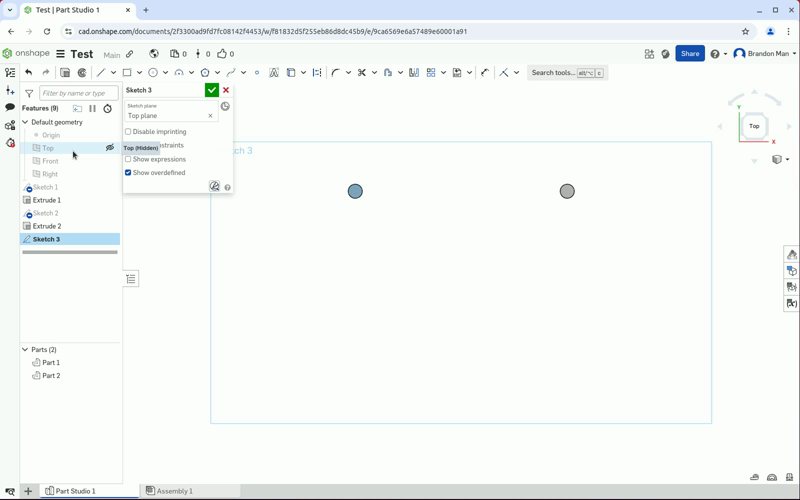
mouse_move(73, 352)
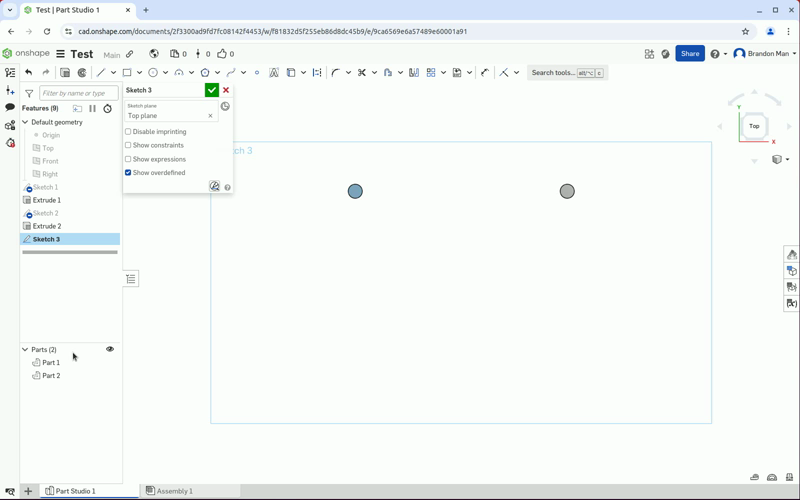
key(y)
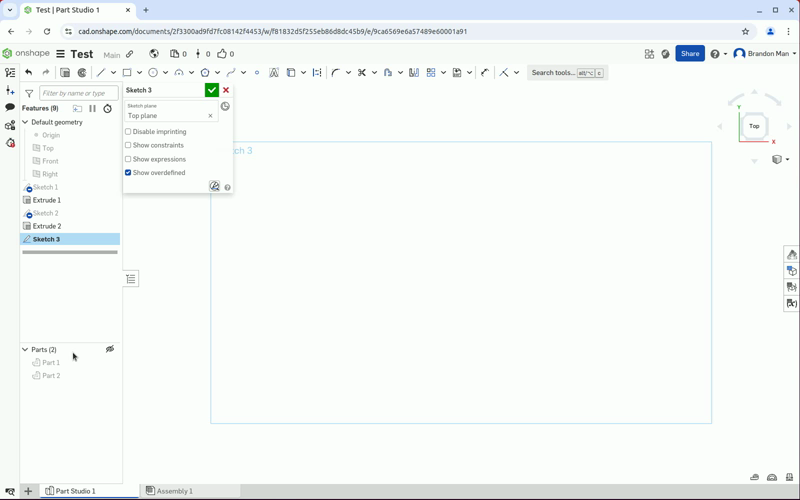
key(c)
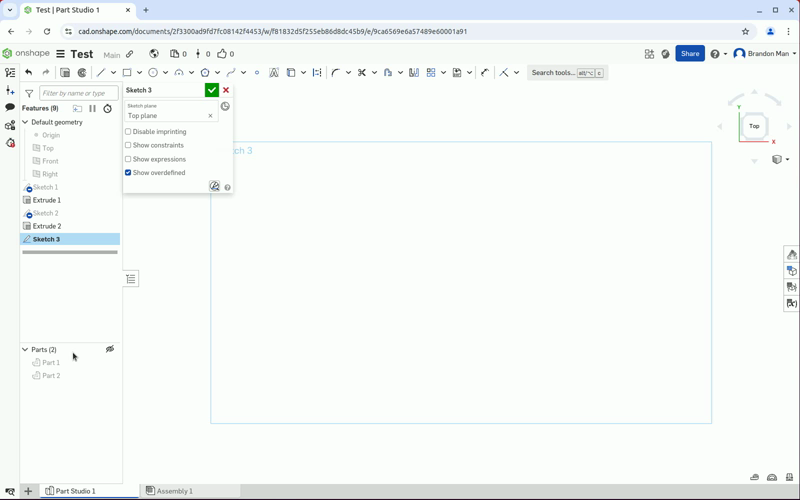
key_down(shift)
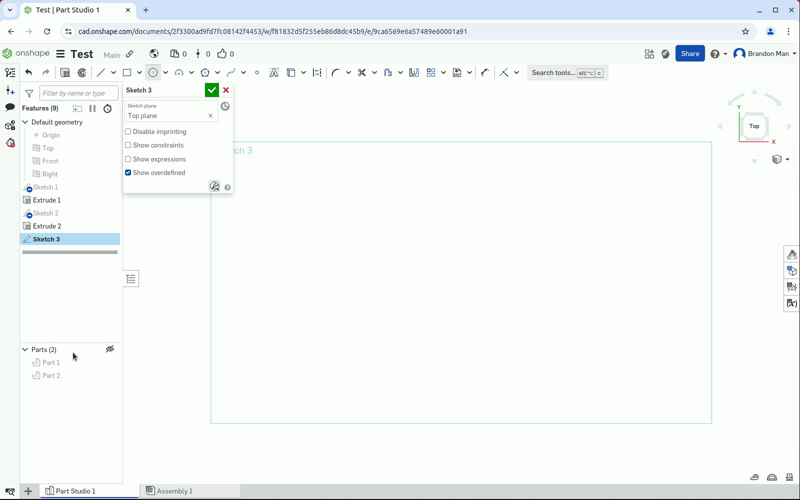
mouse_move(567, 374)
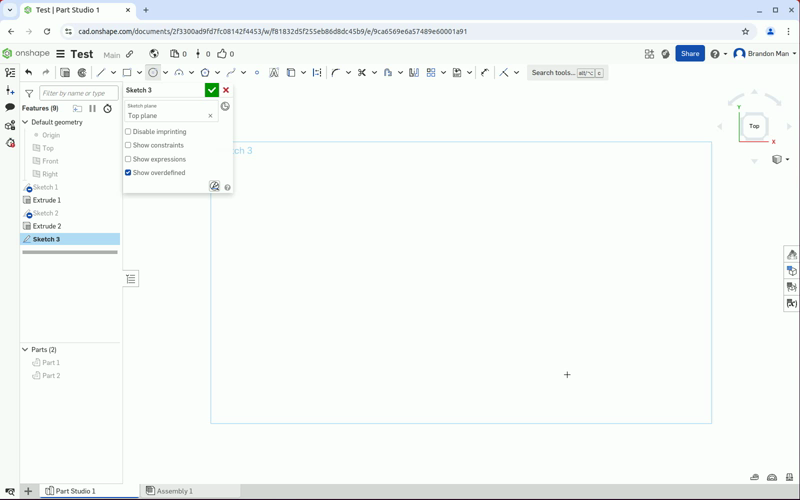
click(567, 374)
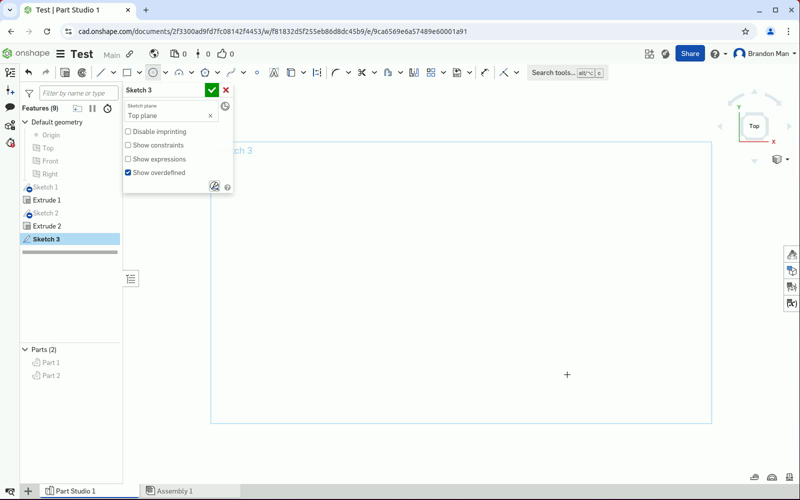
key_up(shift)
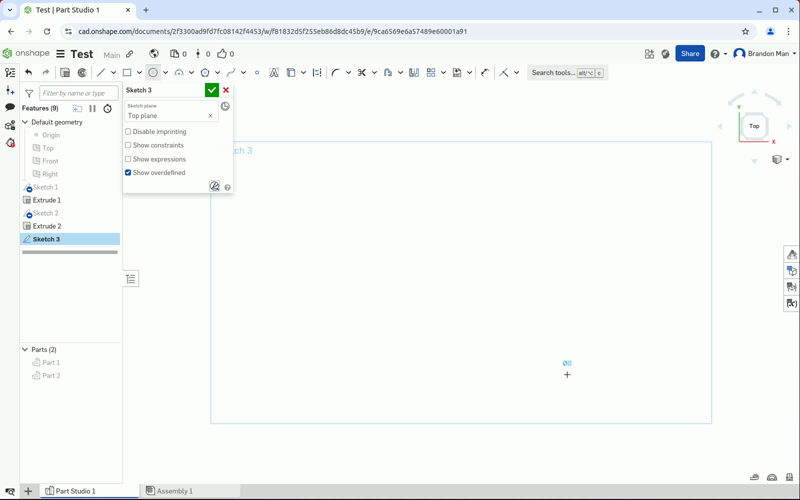
mouse_move(574, 374)
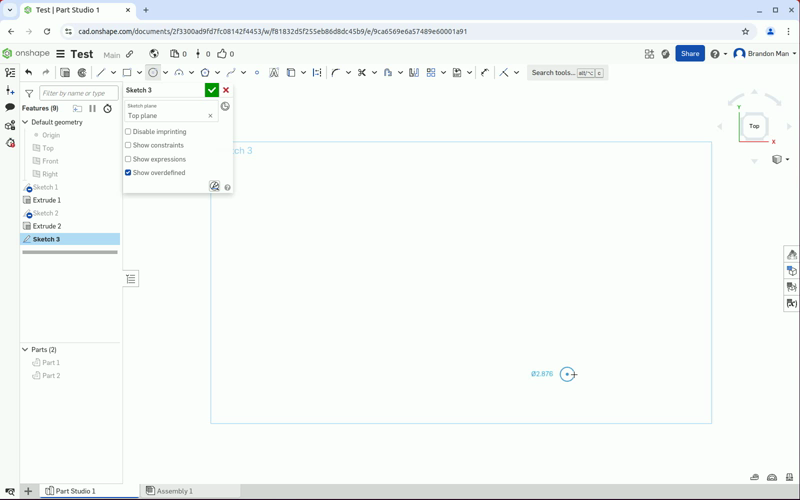
click(574, 374)
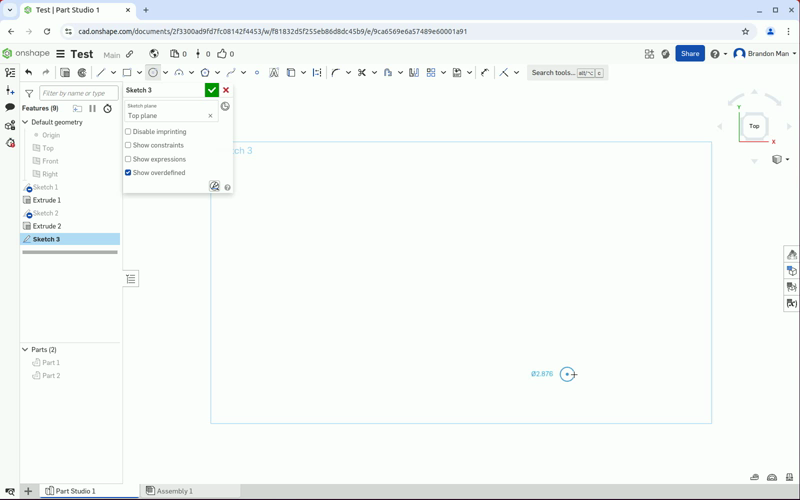
key(esc)
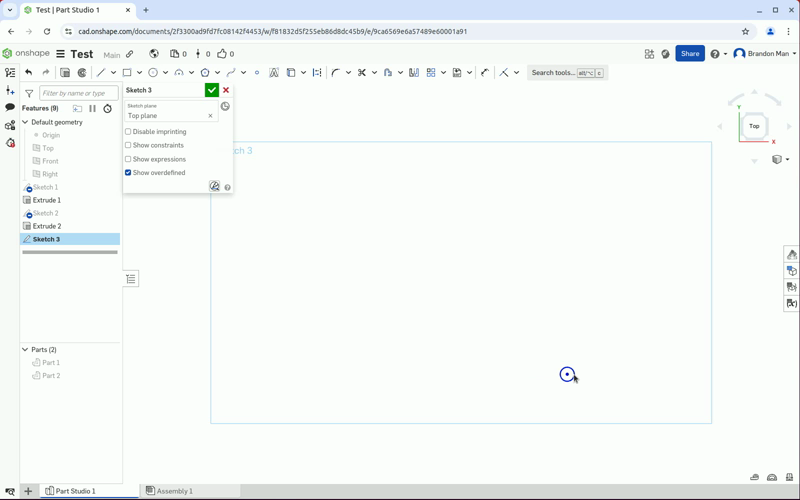
mouse_move(572, 374)
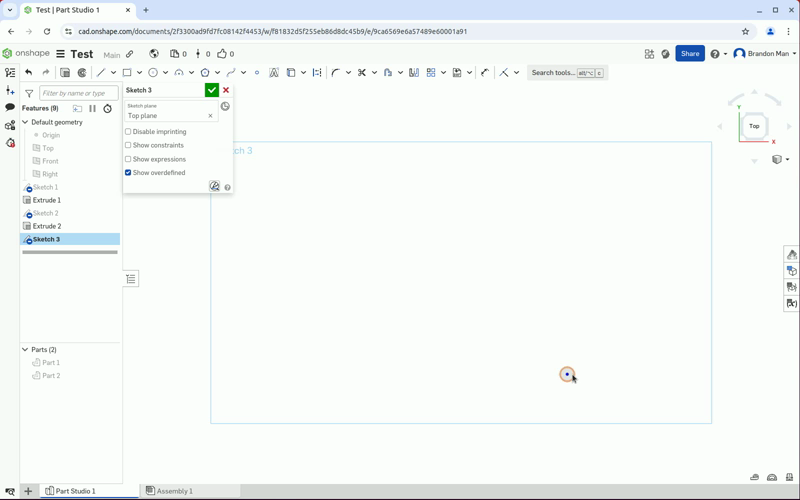
scroll(6)
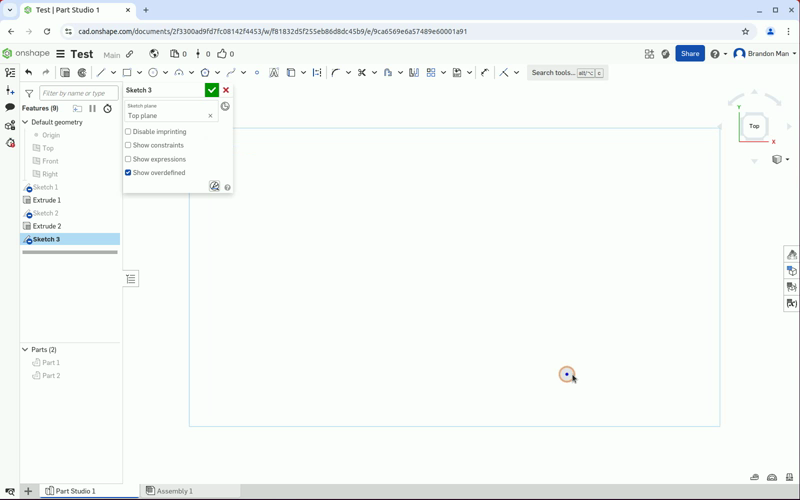
scroll(6)
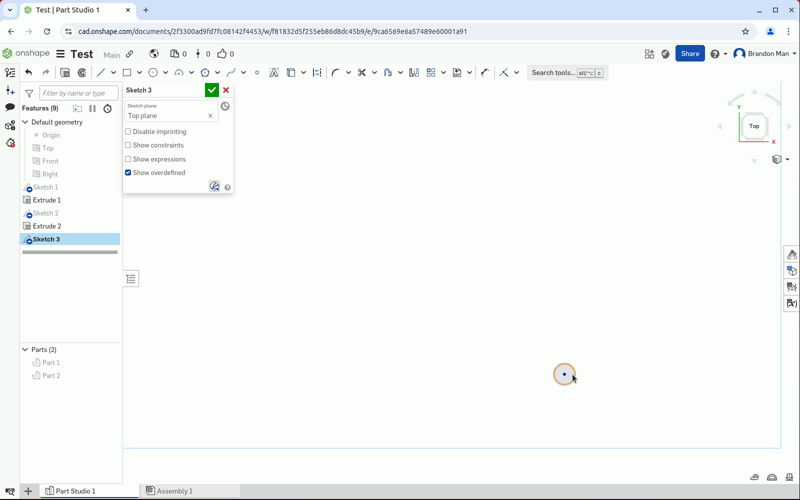
scroll(6)
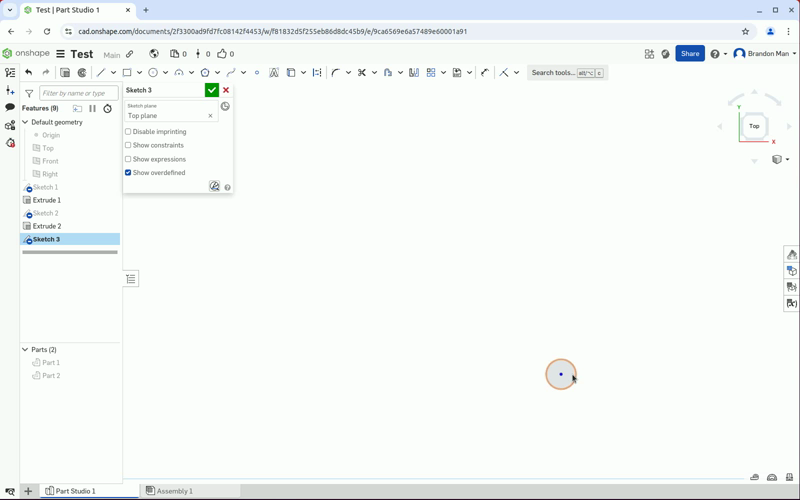
scroll(6)
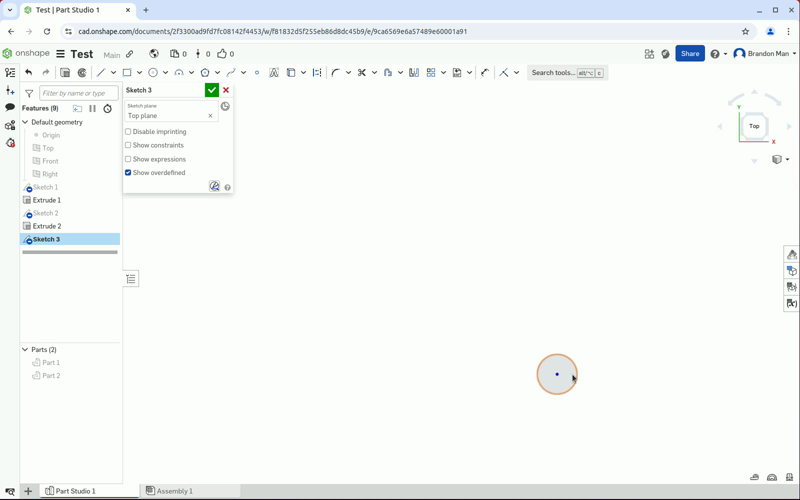
scroll(6)
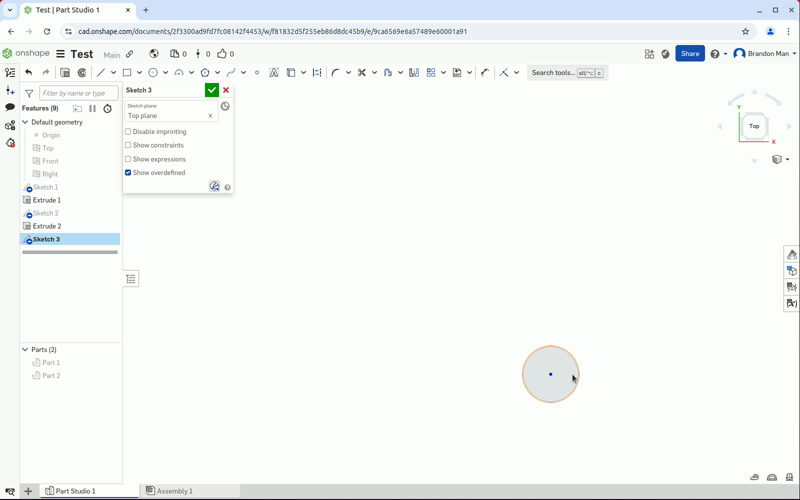
scroll(6)
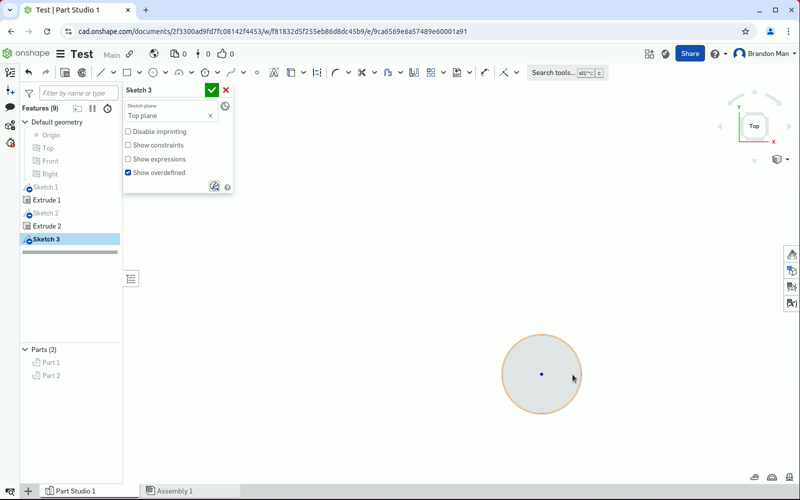
scroll(6)
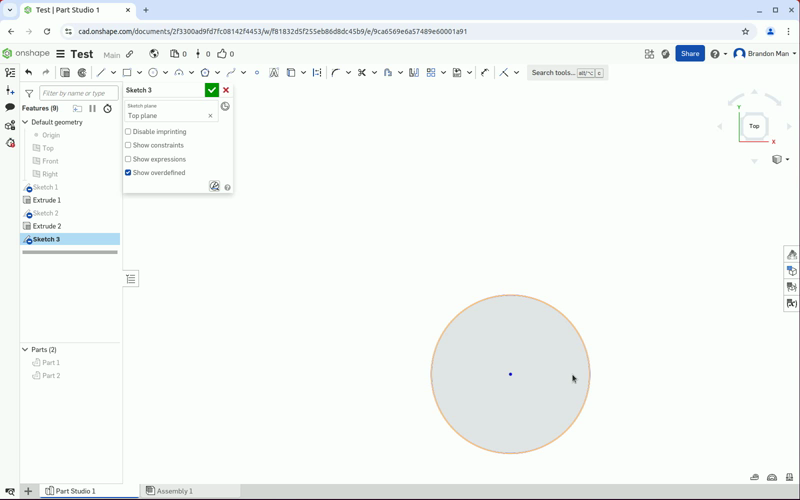
click(572, 374)
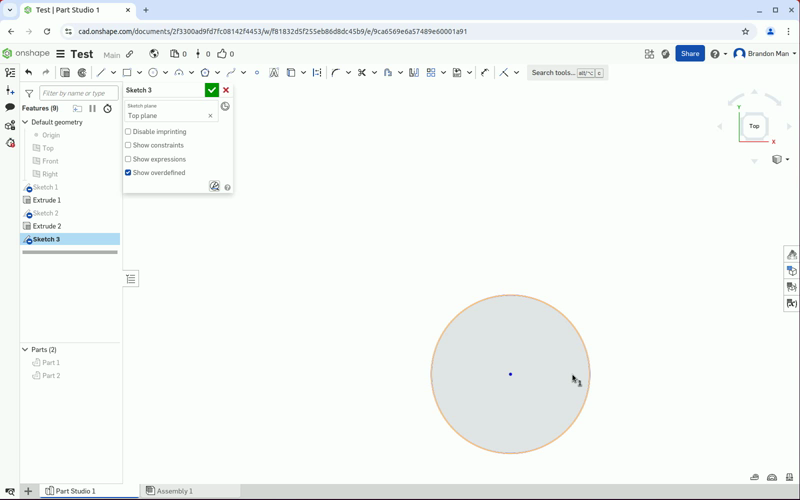
scroll(-6)
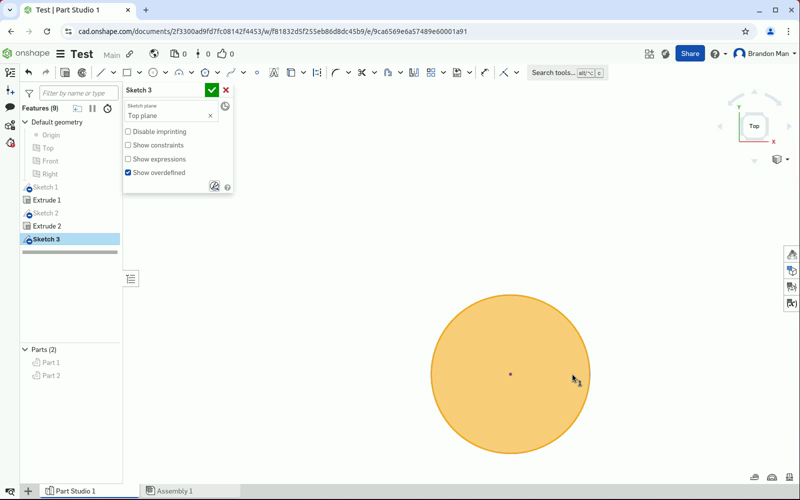
scroll(-6)
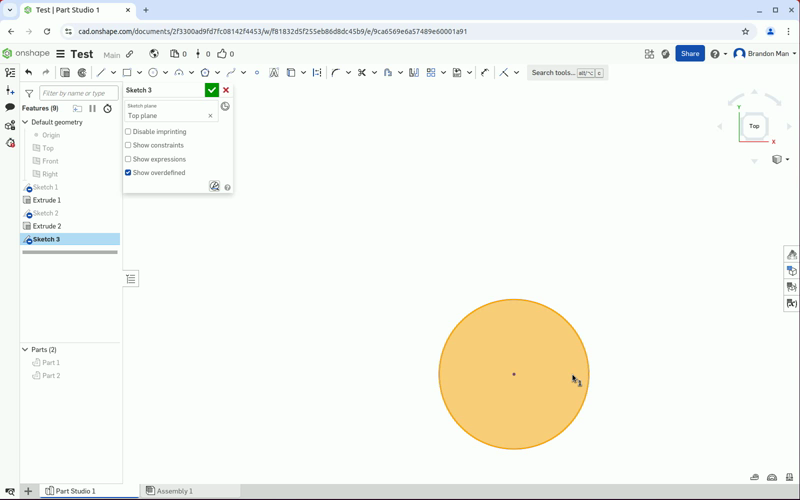
scroll(-6)
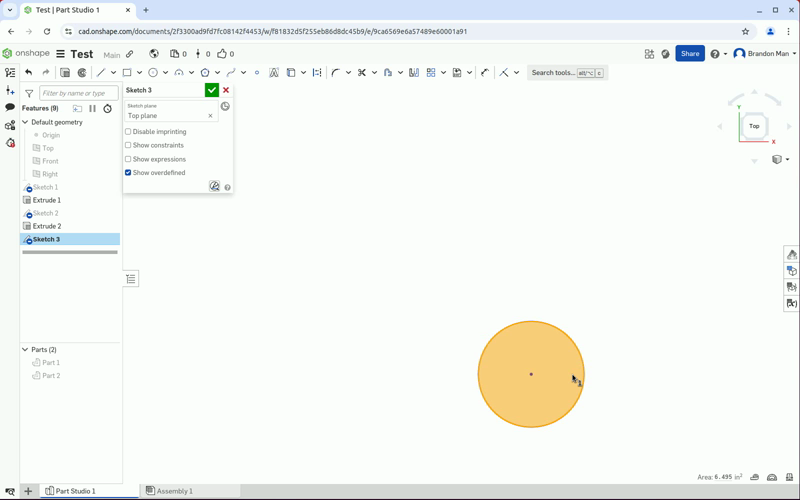
scroll(-6)
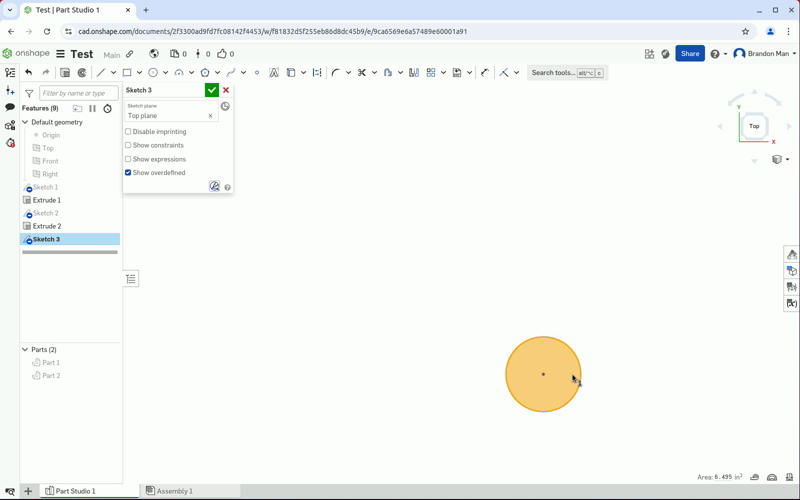
scroll(-6)
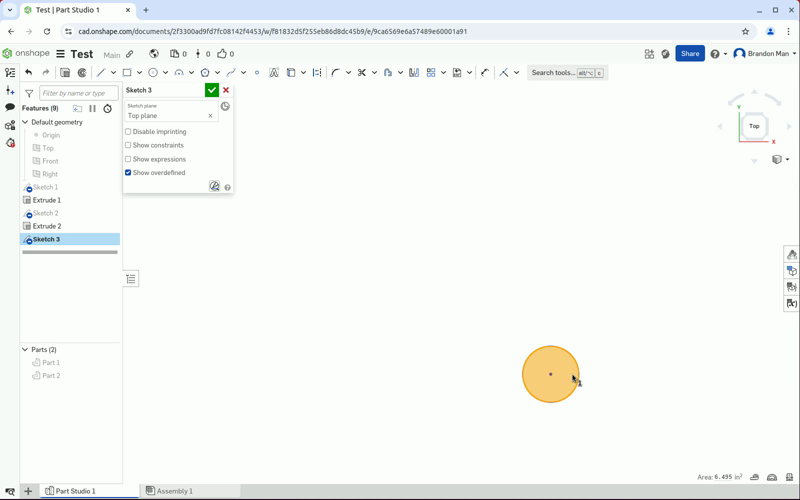
scroll(-6)
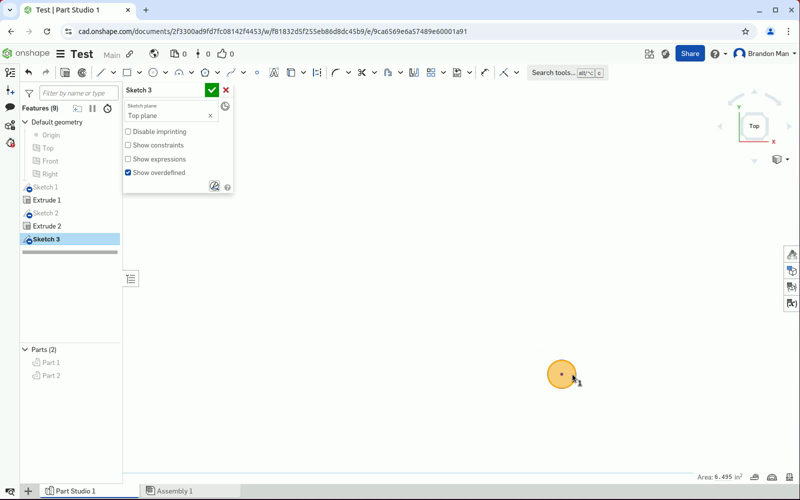
scroll(-6)
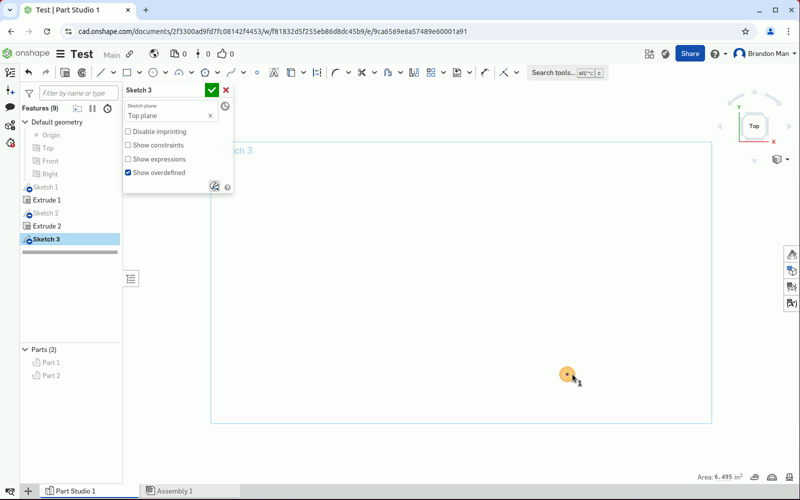
mouse_move(73, 352)
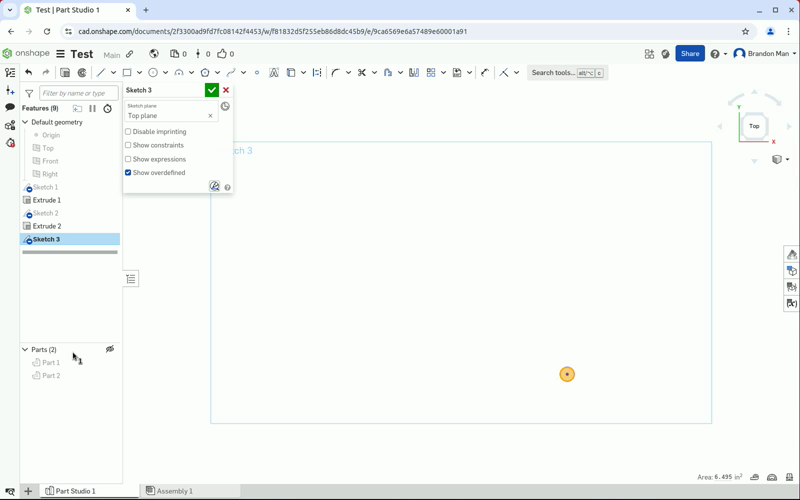
key(shift+y)
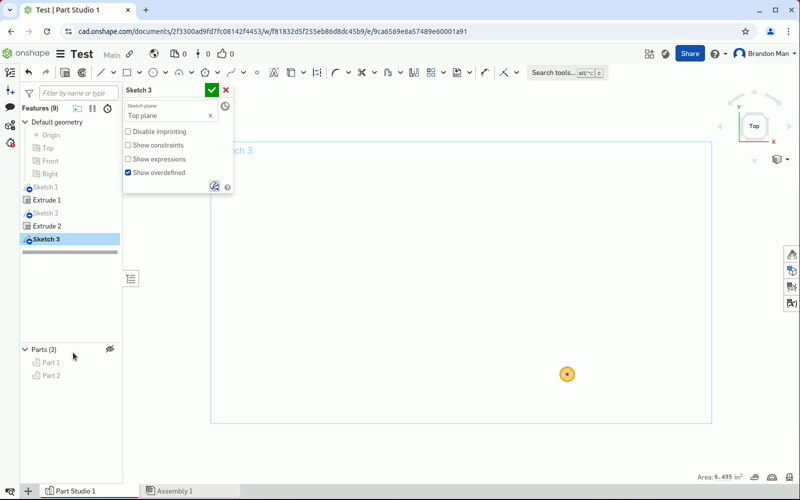
key(shift+e)
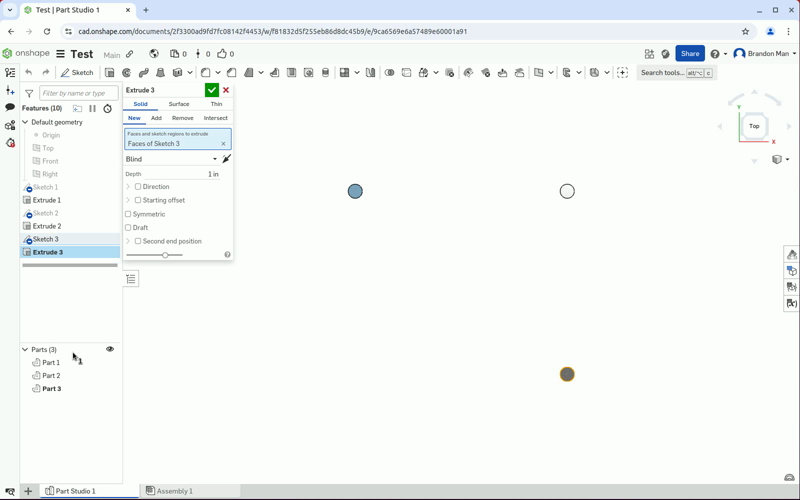
mouse_move(143, 106)
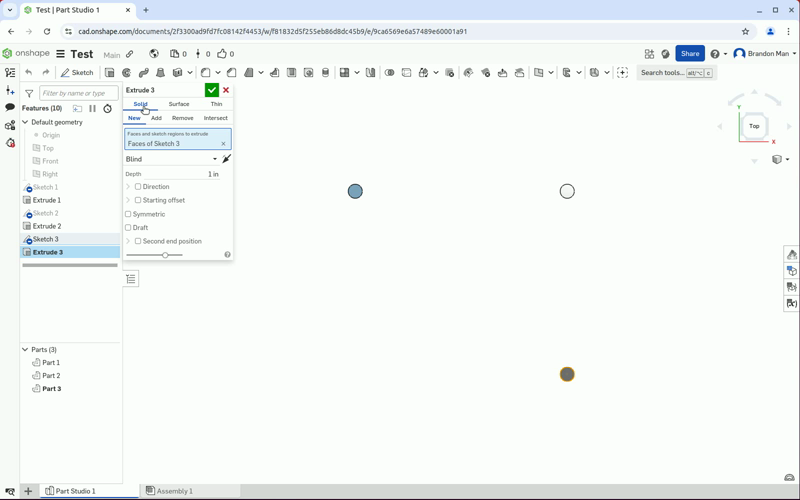
click(143, 106)
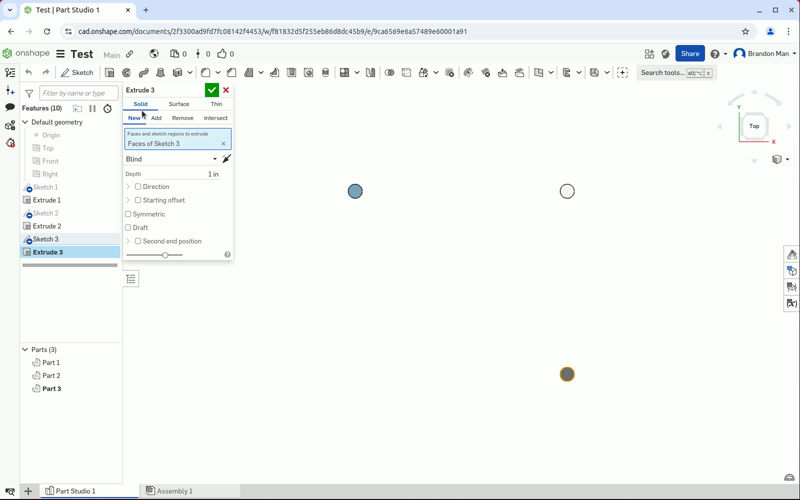
mouse_move(137, 120)
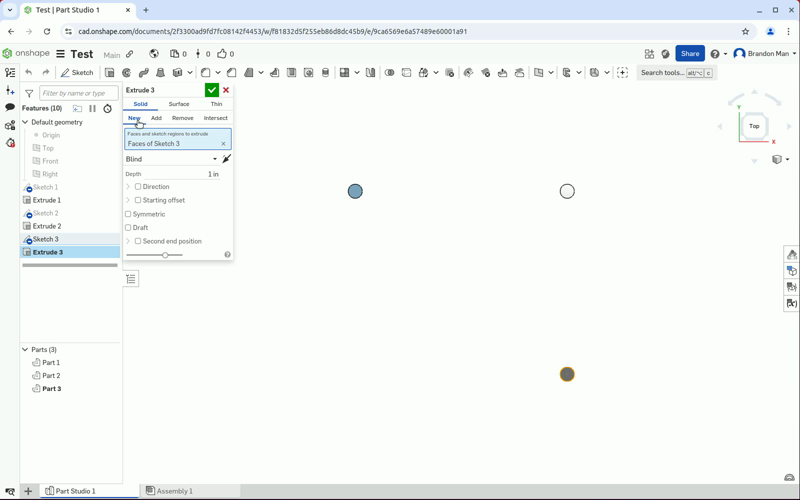
click(137, 120)
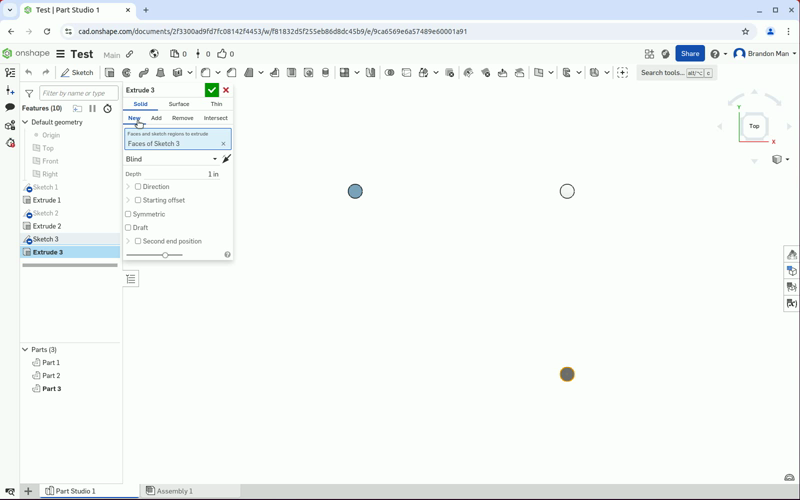
key(tab, 4)
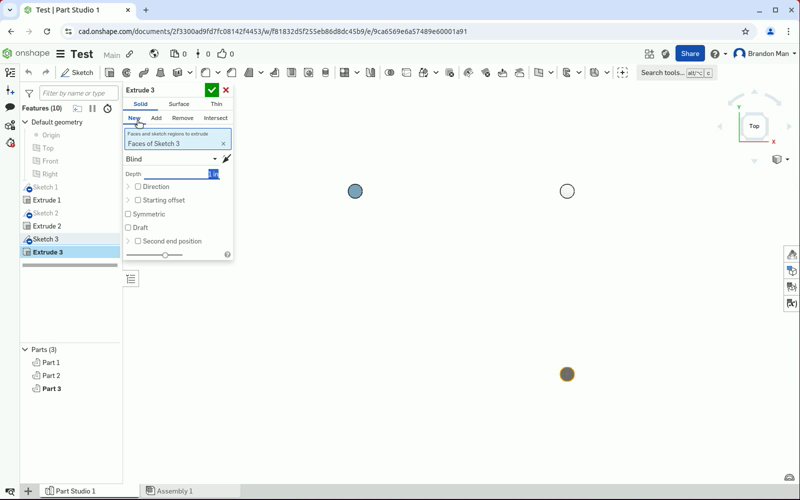
text(-6.258)
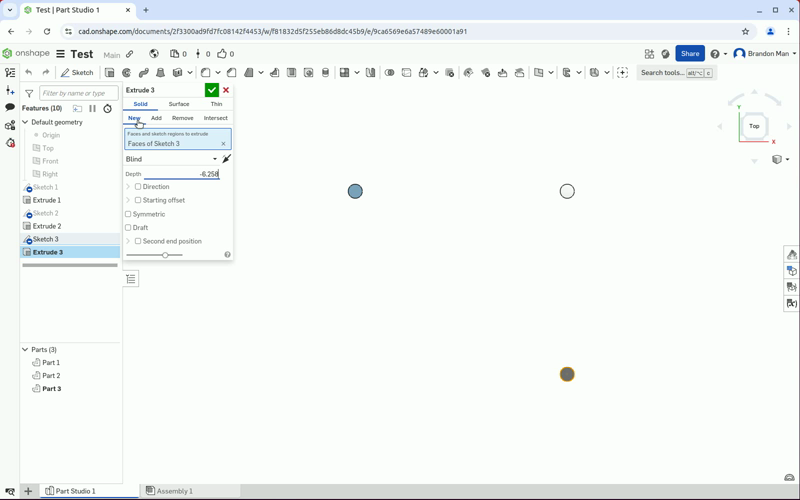
key(enter)
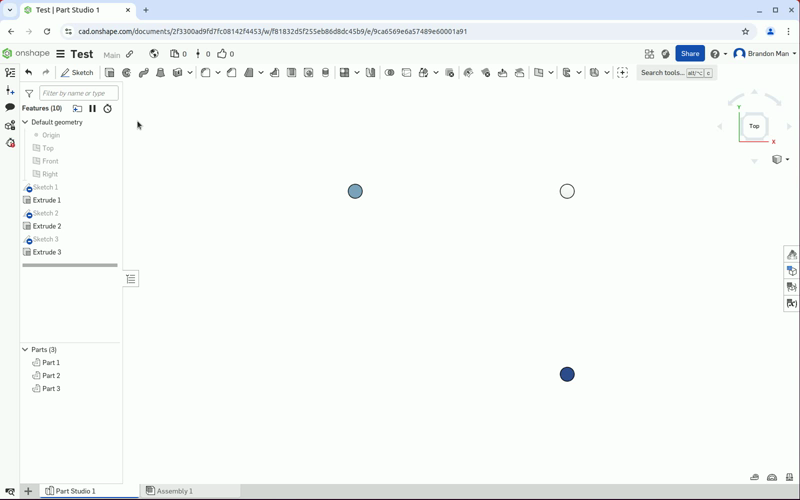
key(shift+h)
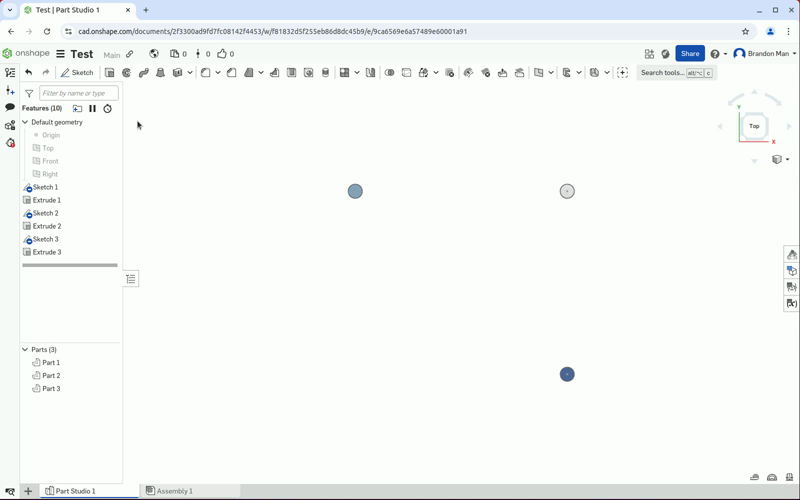
key(shift+h)
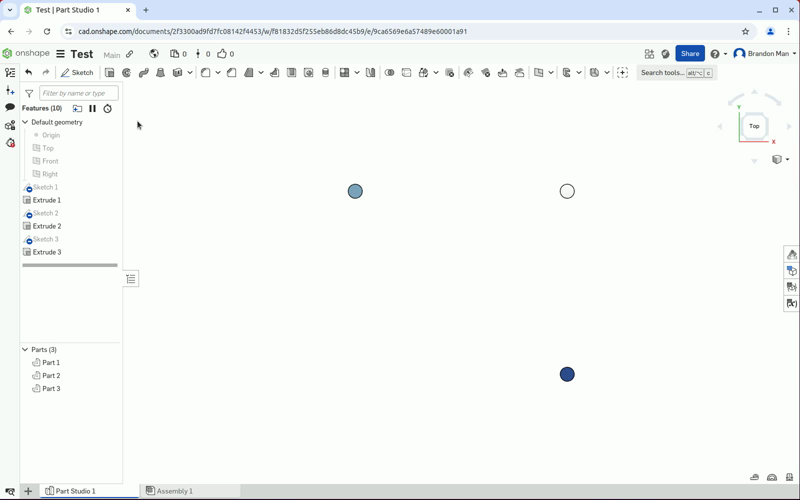
mouse_move(73, 189)
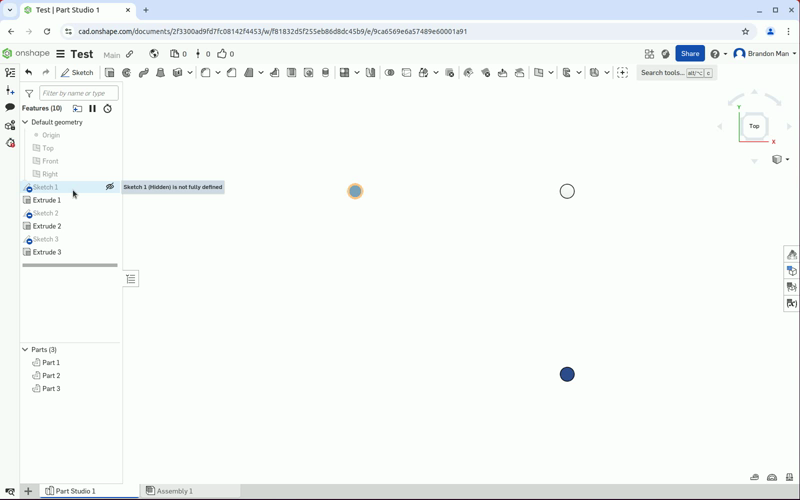
click(73, 189)
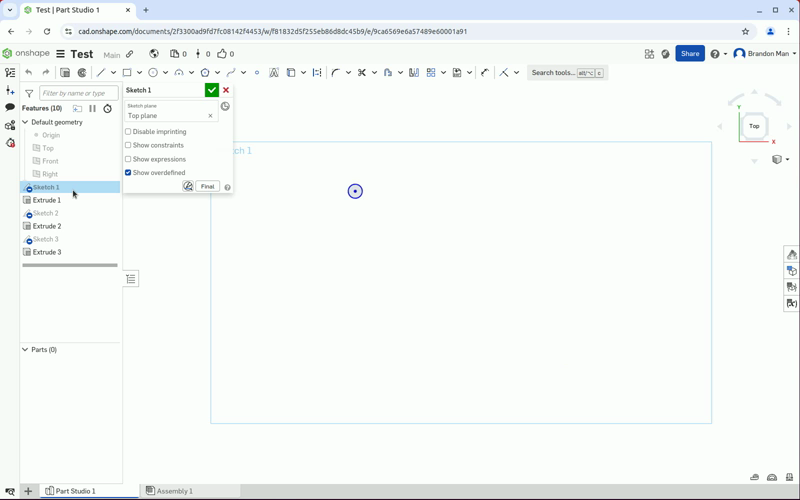
mouse_move(229, 92)
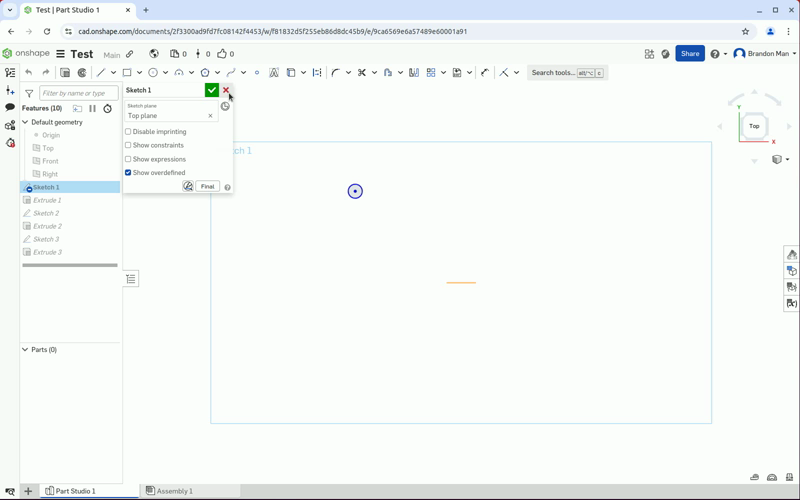
click(229, 92)
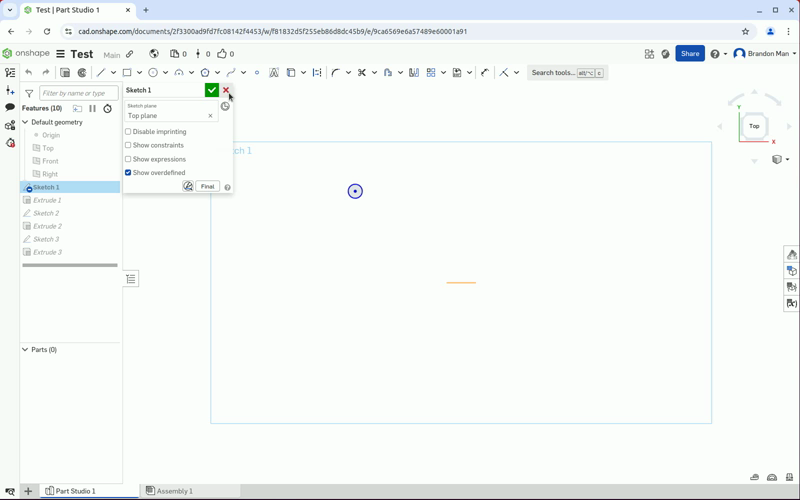
key(shift+s)
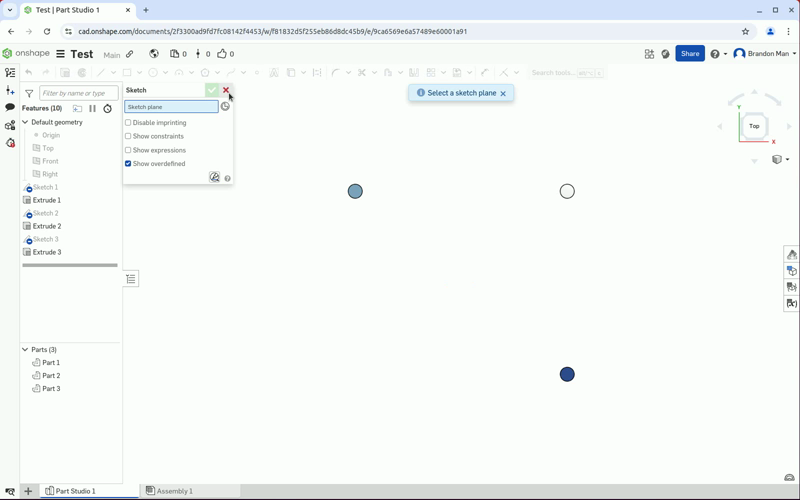
mouse_move(73, 150)
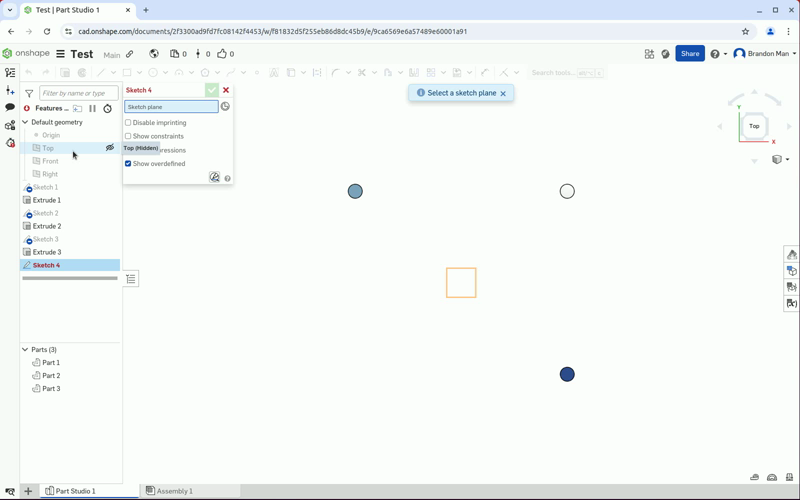
click(73, 150)
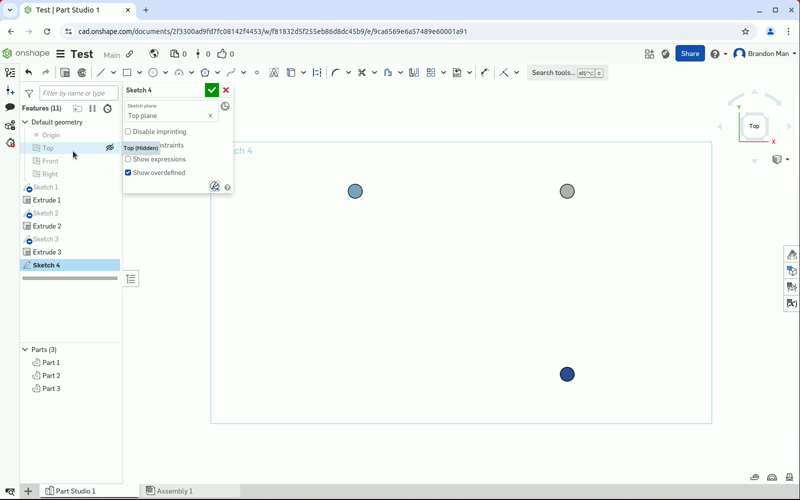
mouse_move(73, 352)
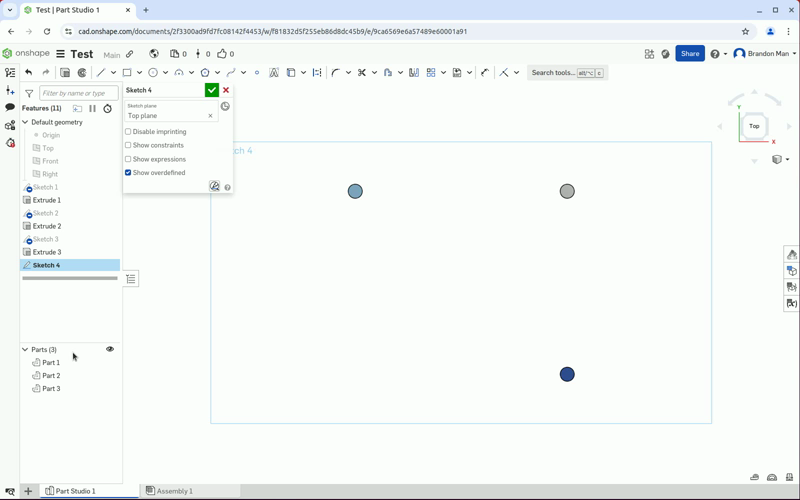
key(y)
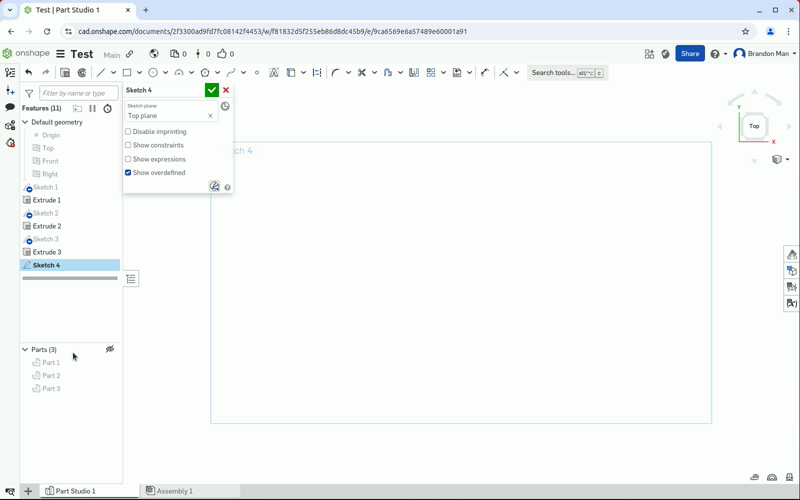
key(c)
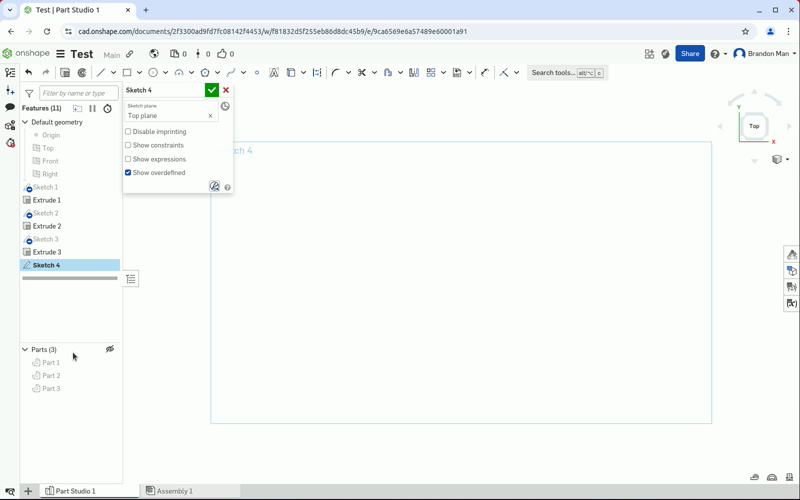
key_down(shift)
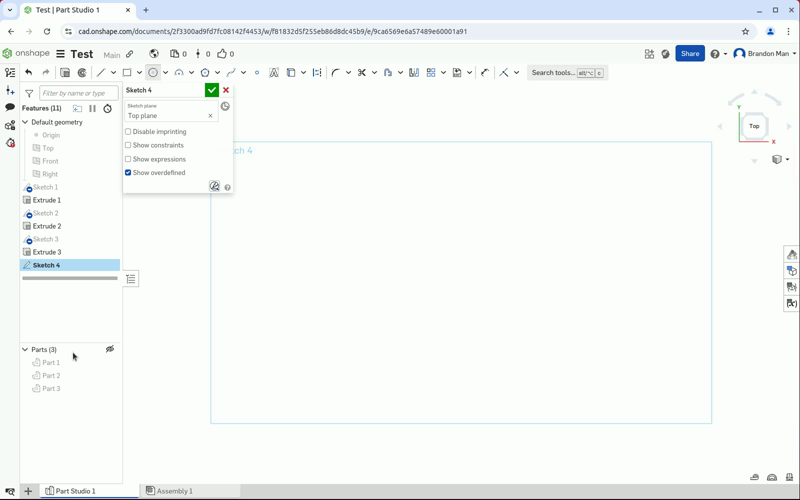
mouse_move(355, 374)
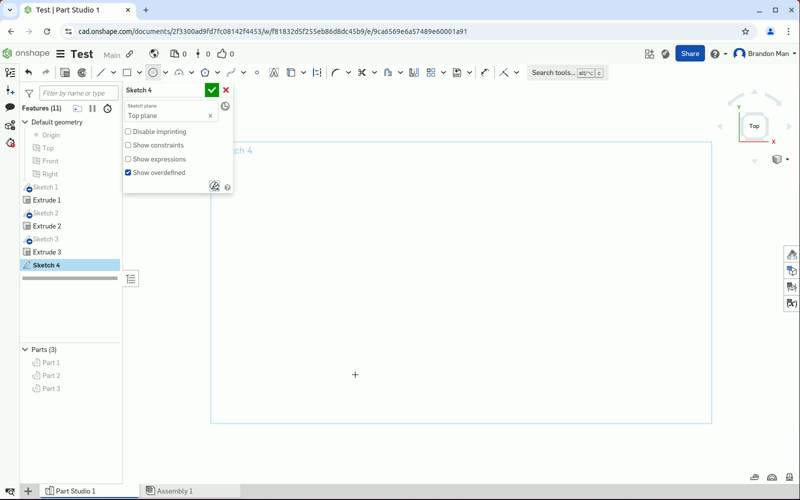
click(355, 374)
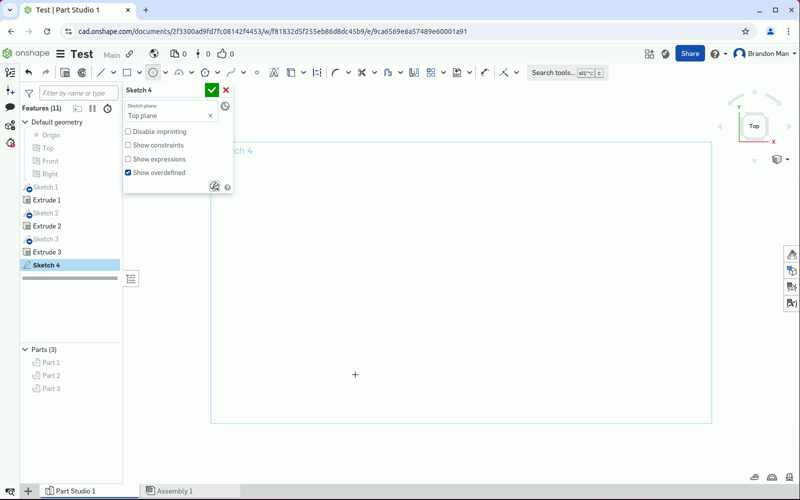
key_up(shift)
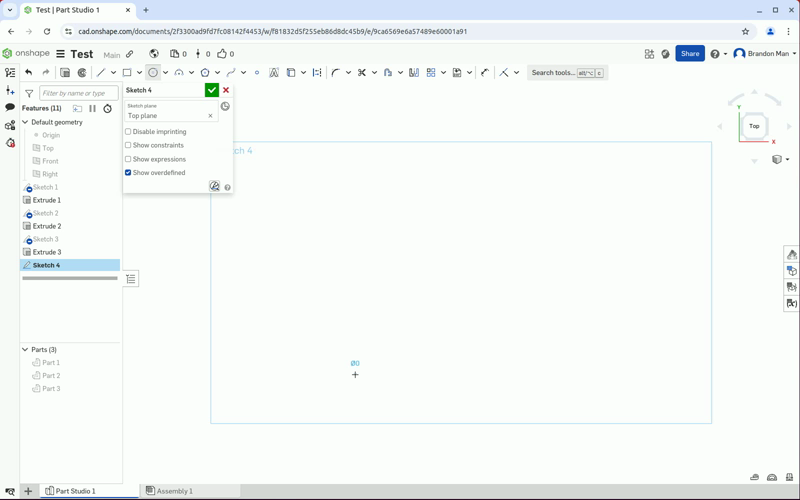
mouse_move(362, 374)
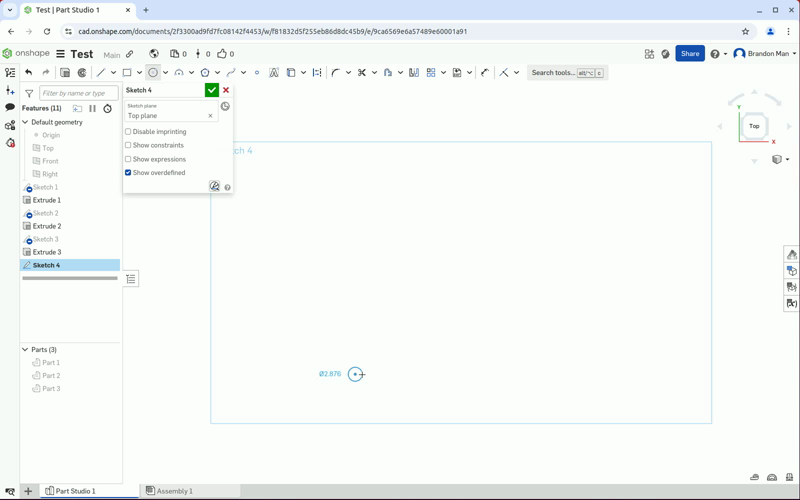
click(362, 374)
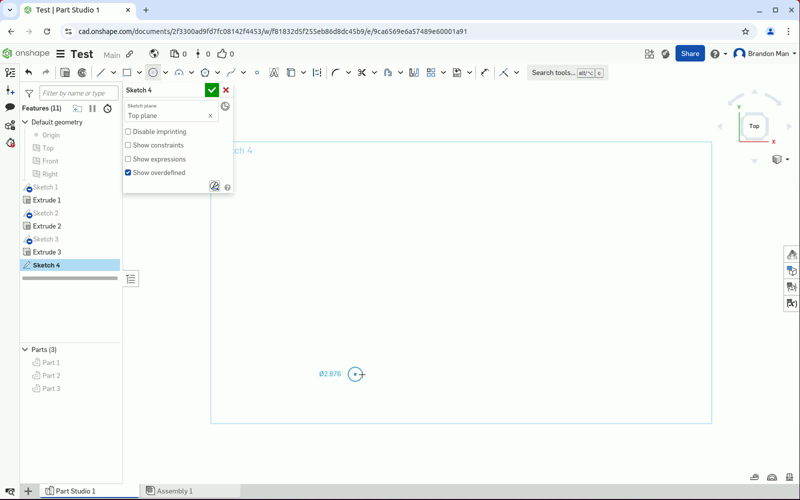
key(esc)
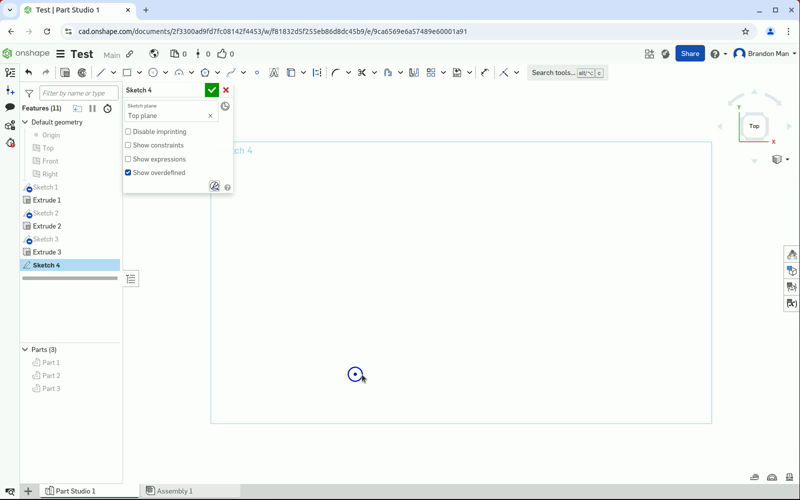
mouse_move(351, 373)
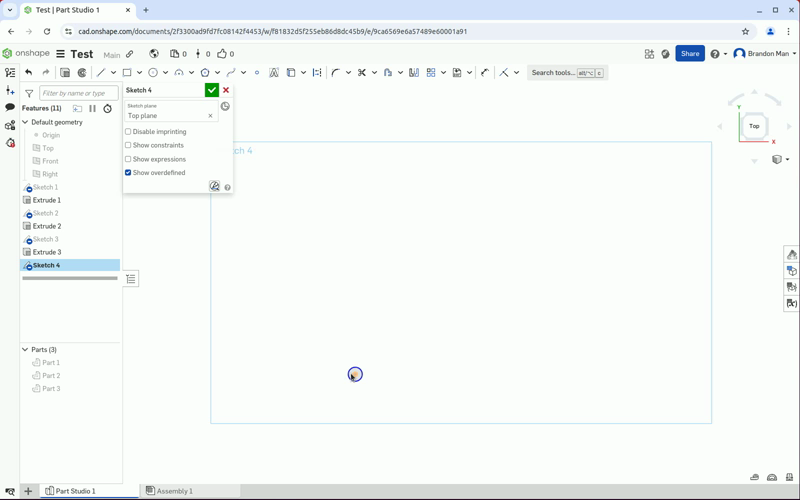
scroll(6)
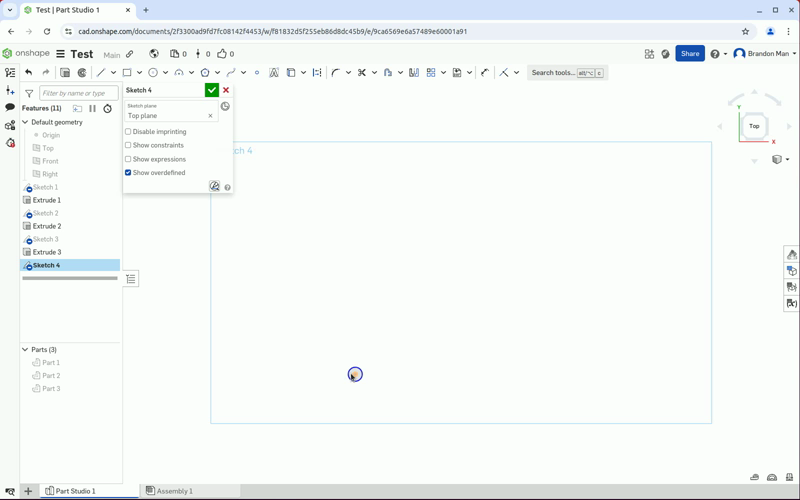
scroll(6)
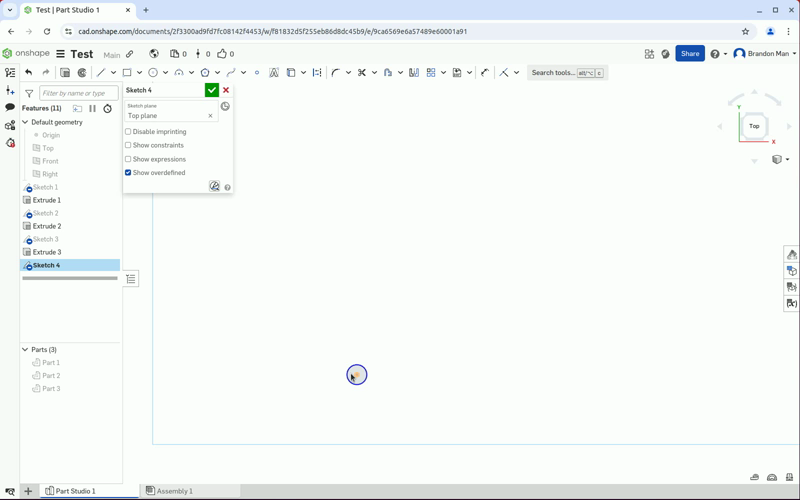
scroll(6)
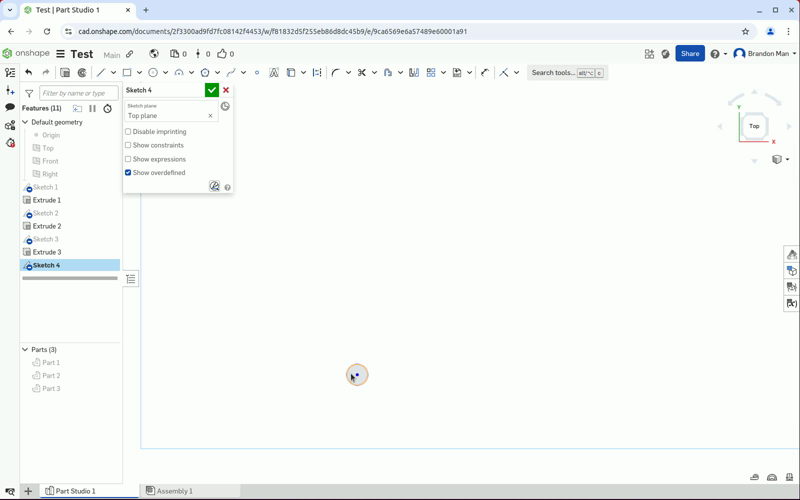
scroll(6)
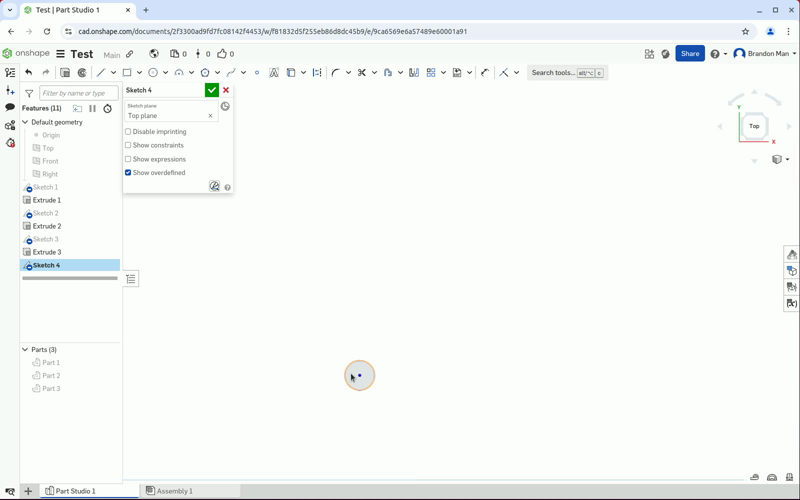
scroll(6)
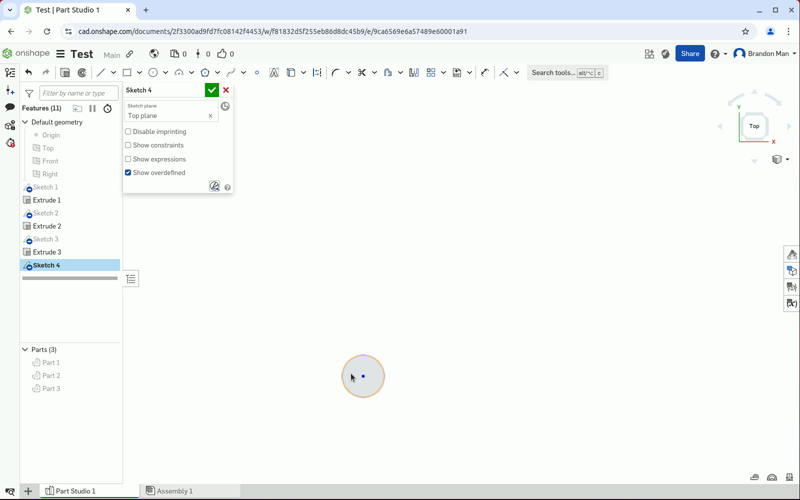
scroll(6)
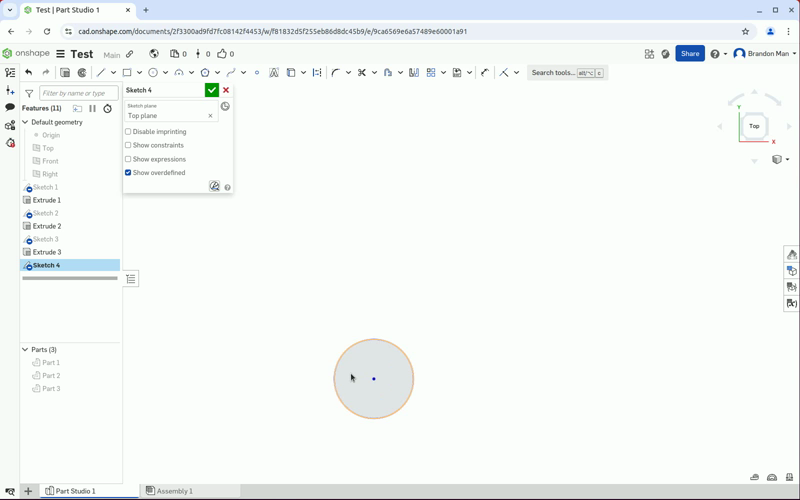
scroll(6)
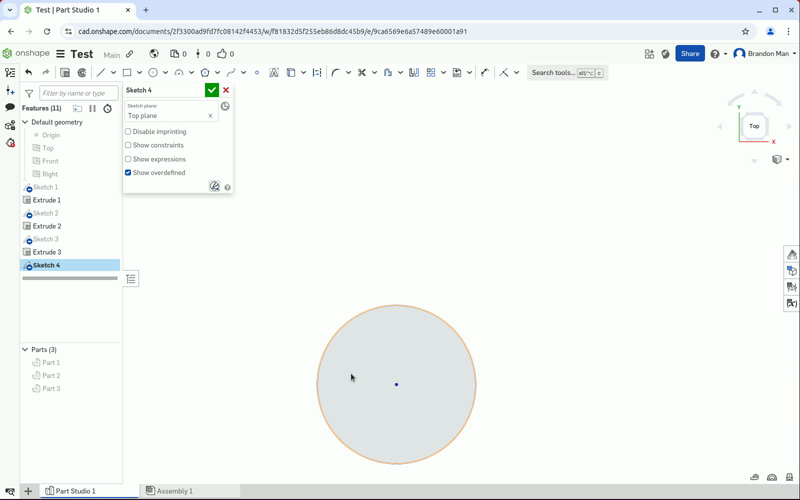
click(351, 373)
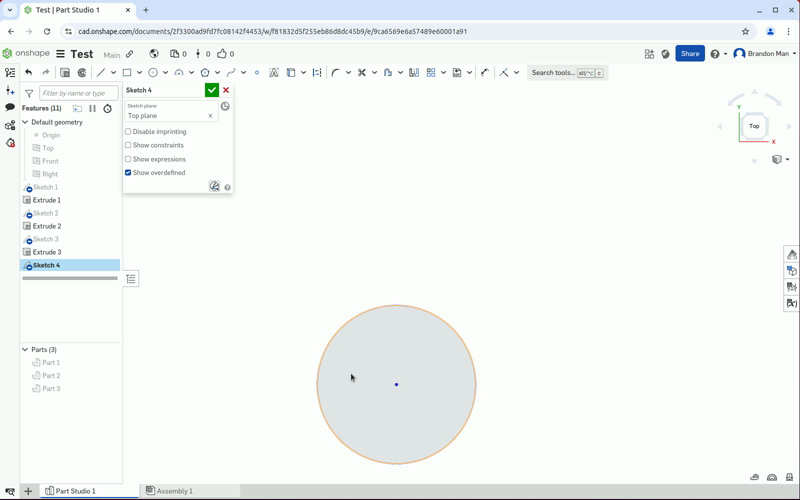
scroll(-6)
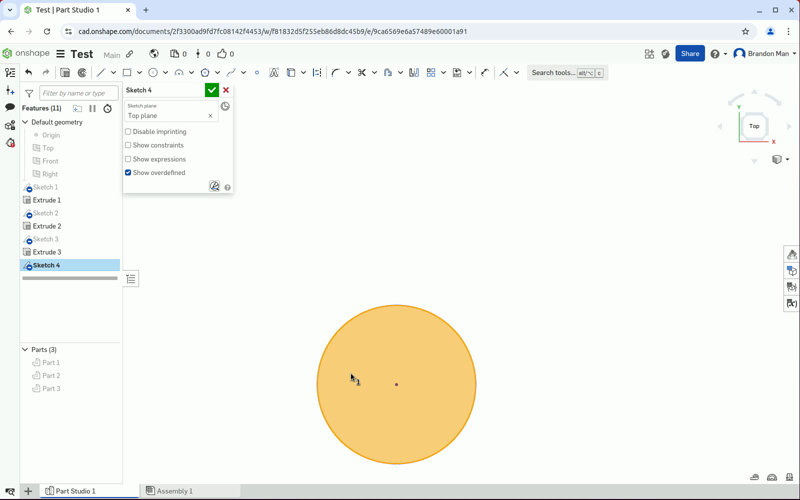
scroll(-6)
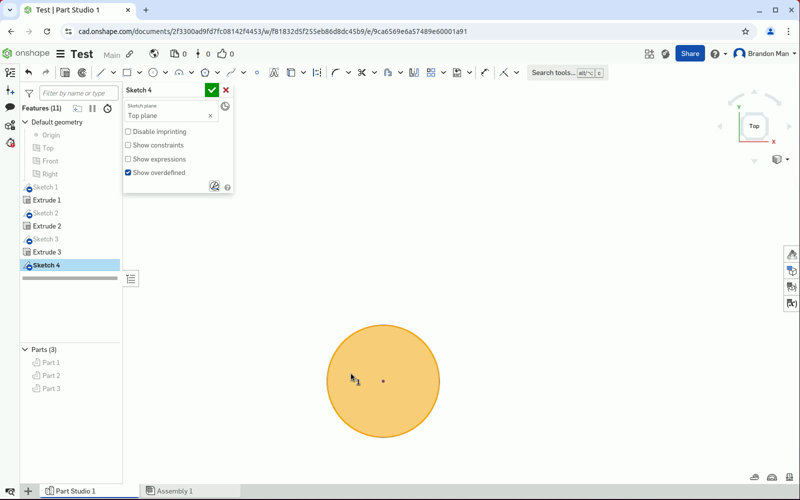
scroll(-6)
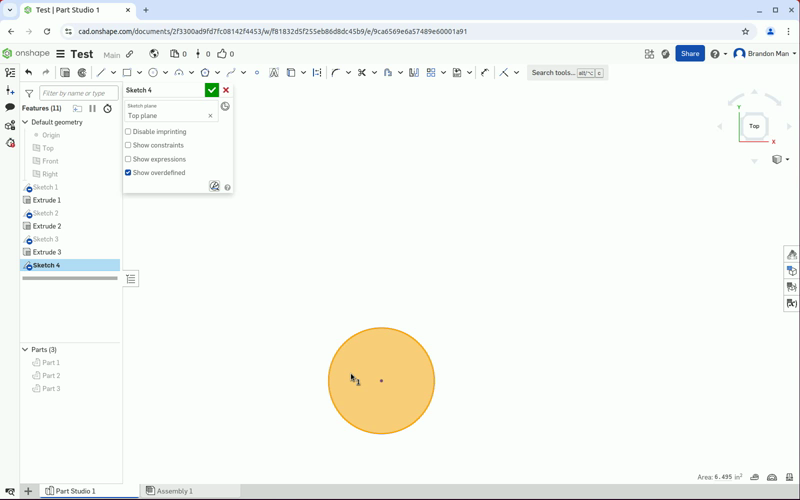
scroll(-6)
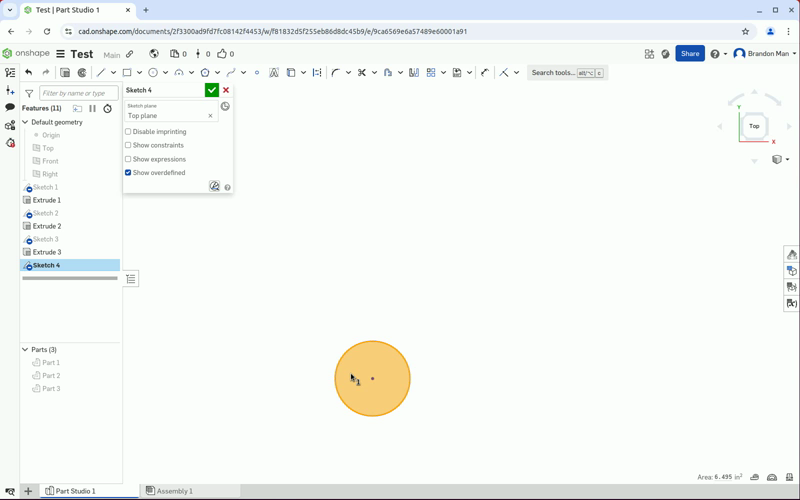
scroll(-6)
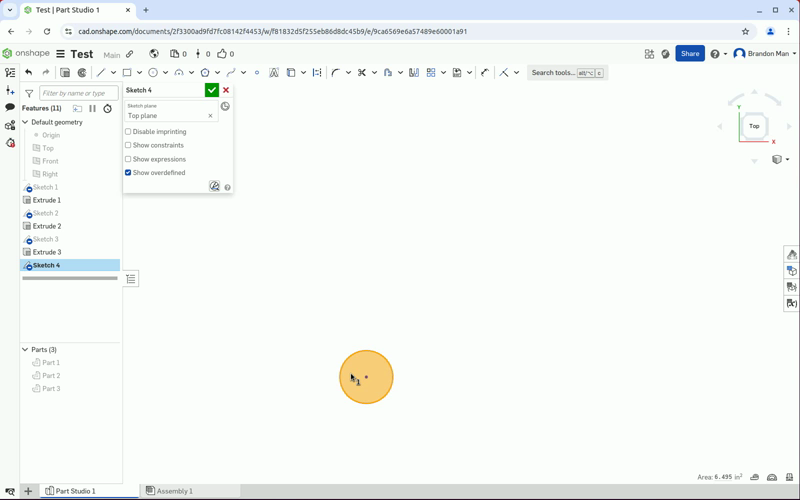
scroll(-6)
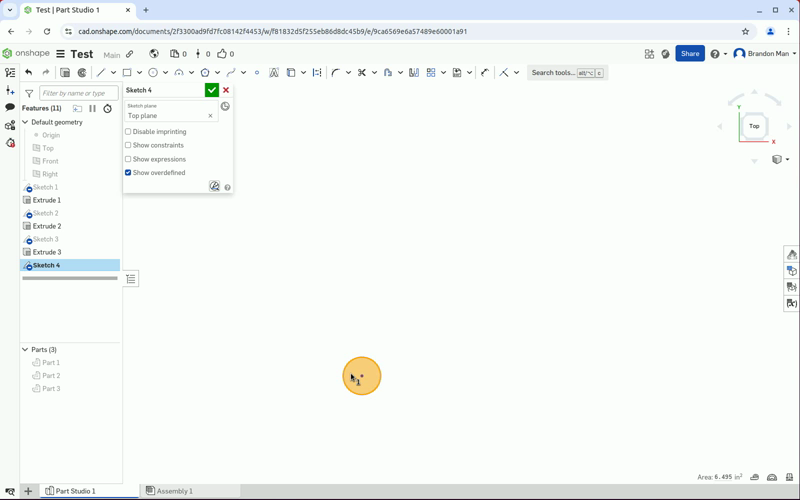
scroll(-6)
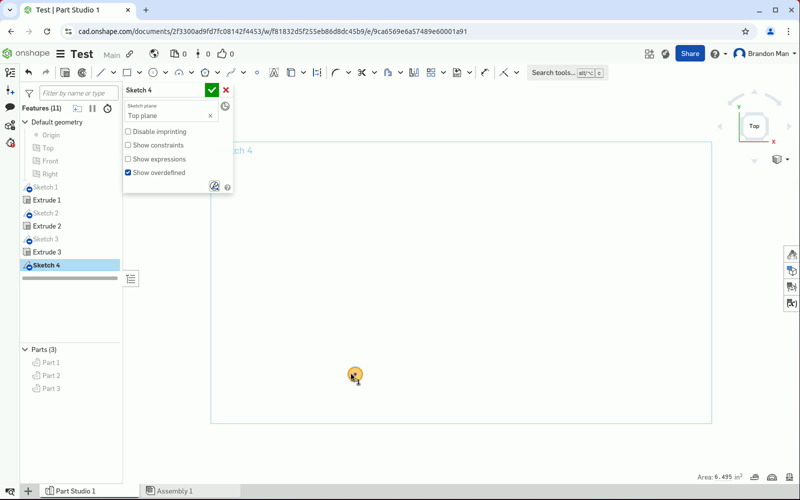
mouse_move(73, 352)
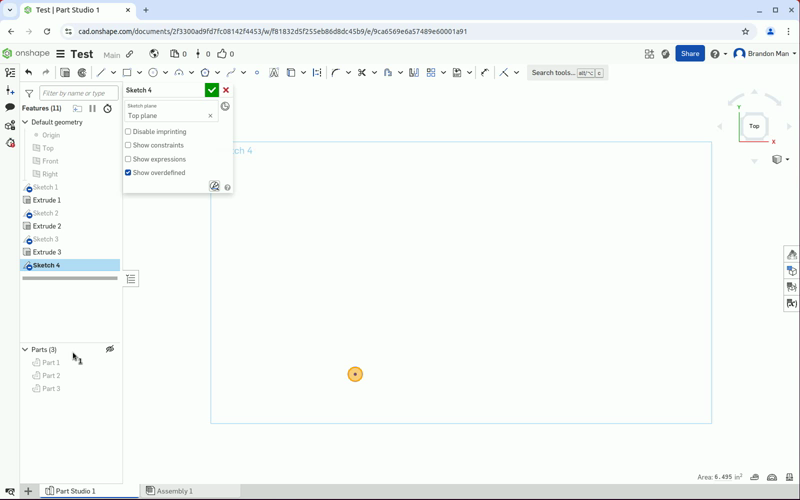
key(shift+y)
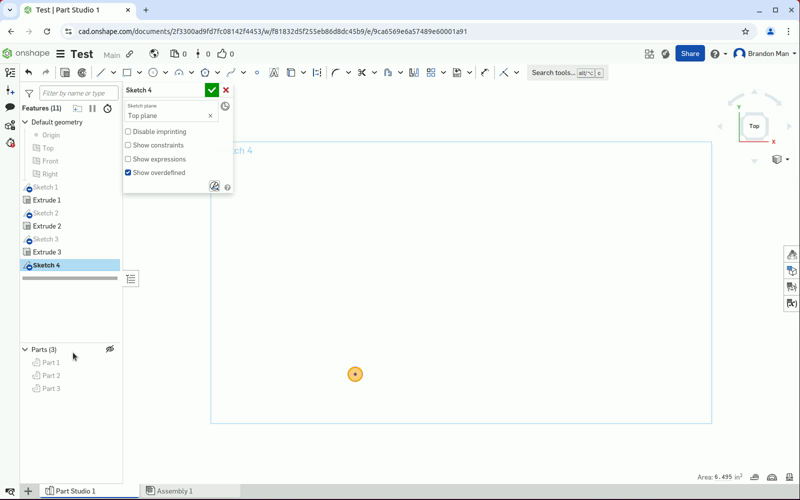
key(shift+e)
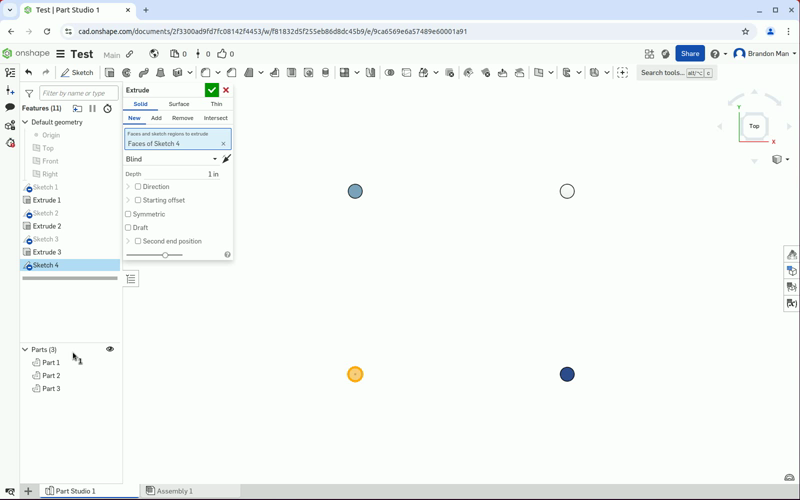
mouse_move(143, 106)
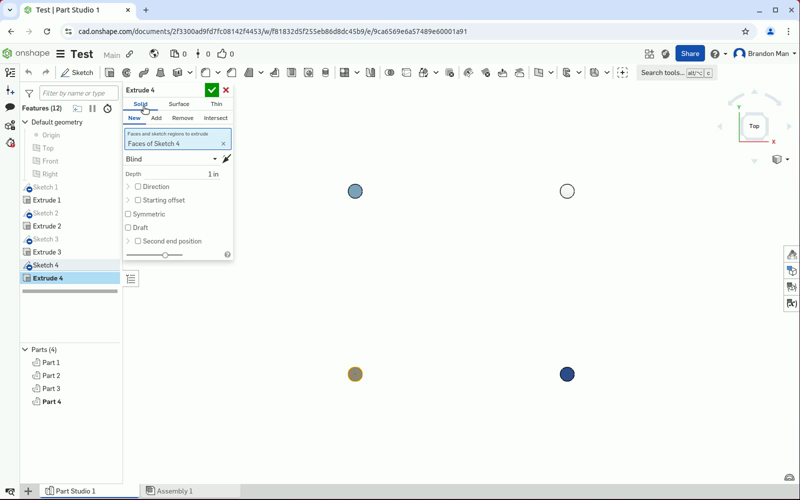
click(143, 106)
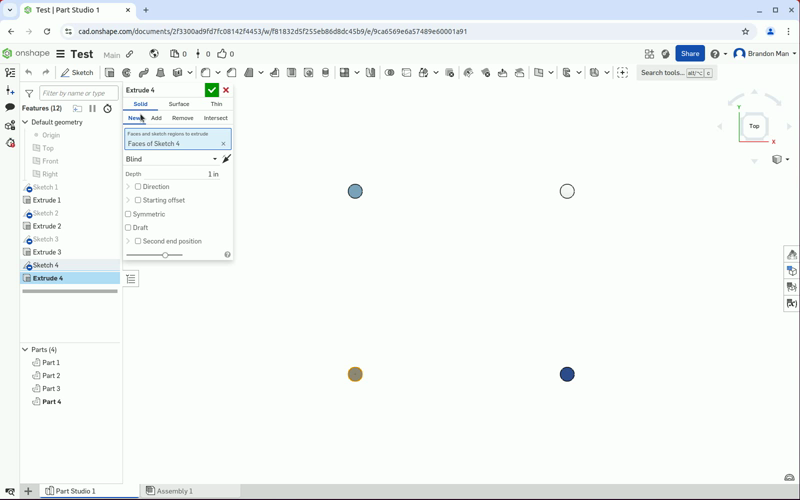
mouse_move(137, 120)
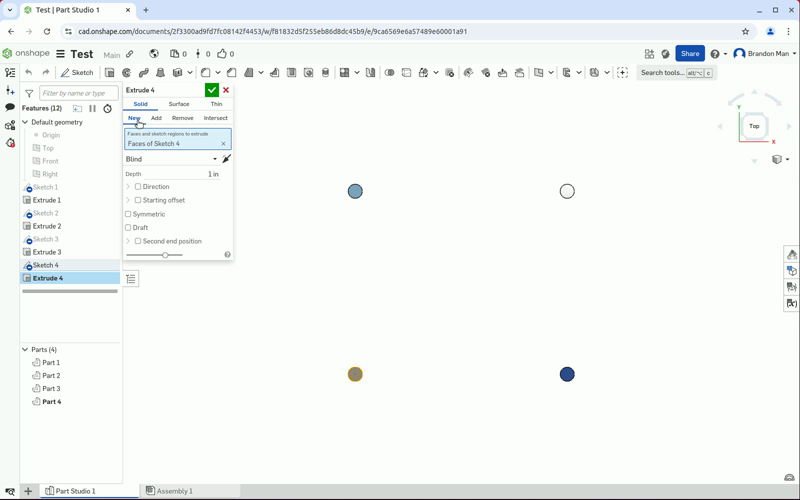
click(137, 120)
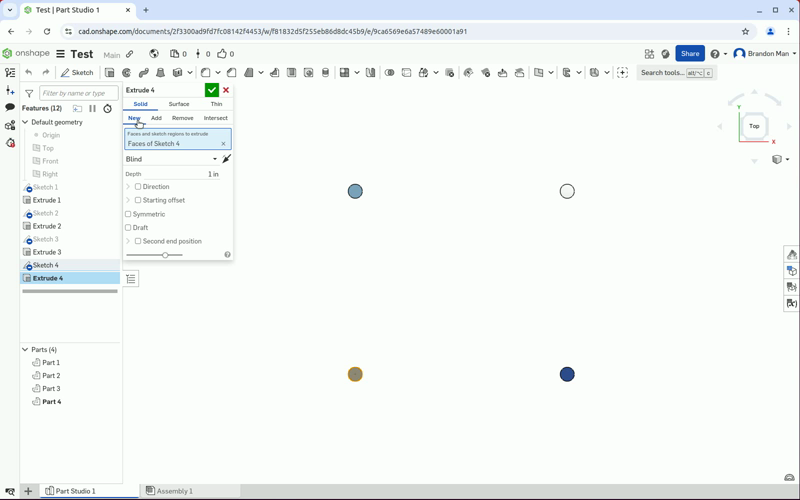
key(tab, 4)
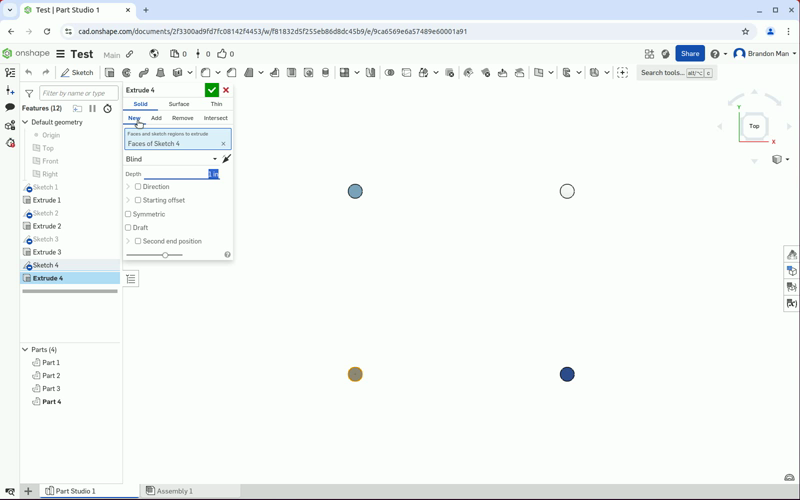
text(-6.258)
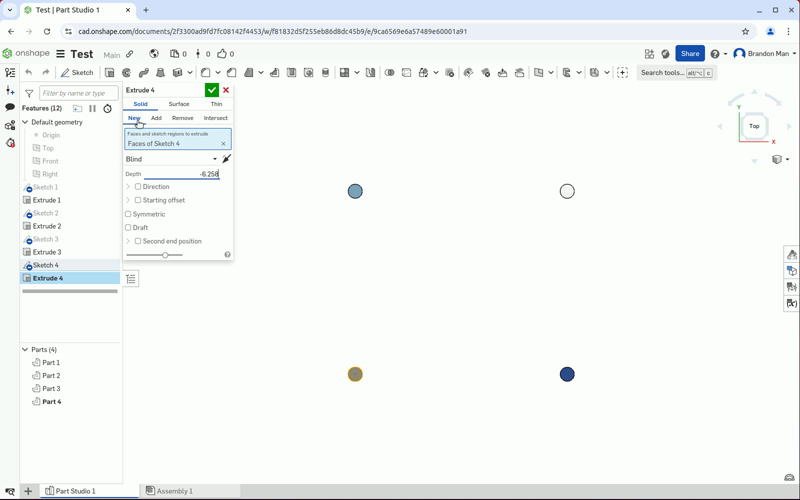
key(enter)
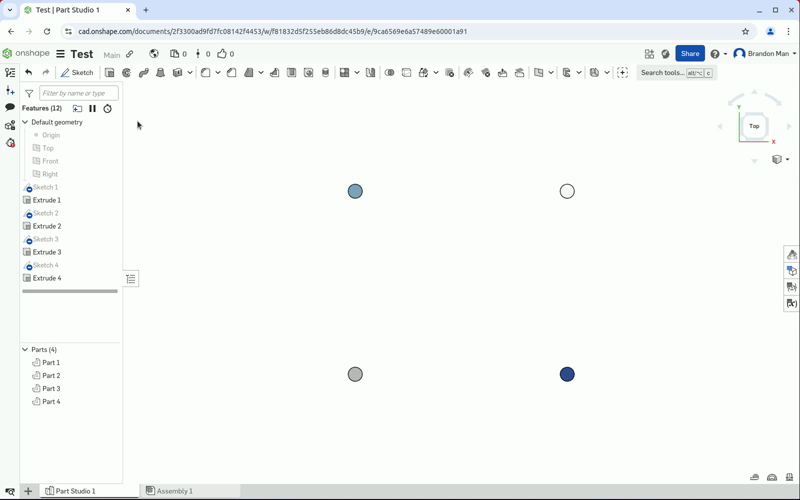
key(shift+h)
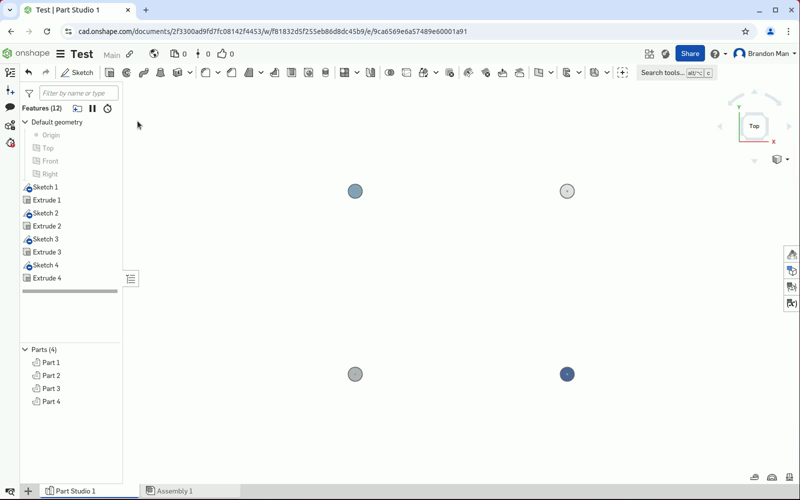
key(shift+h)
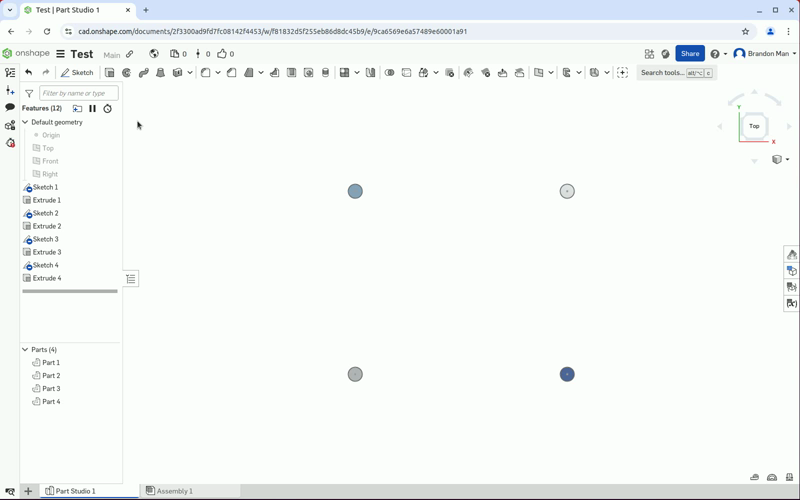
key(shift+7)
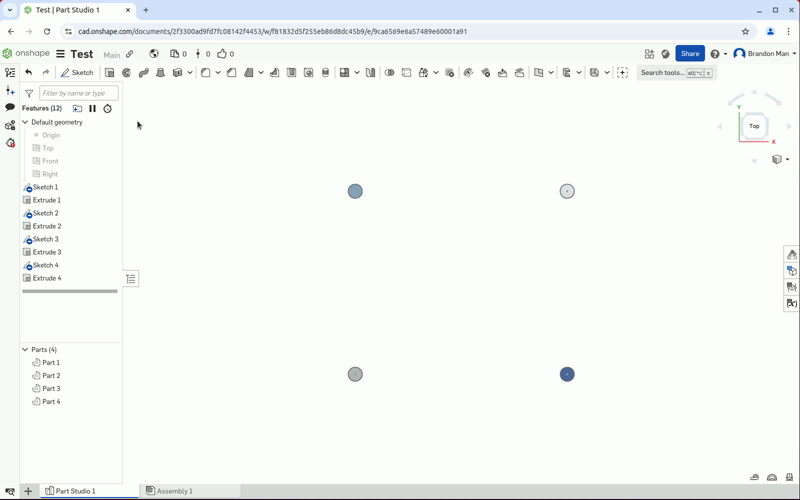
key(up, 3)
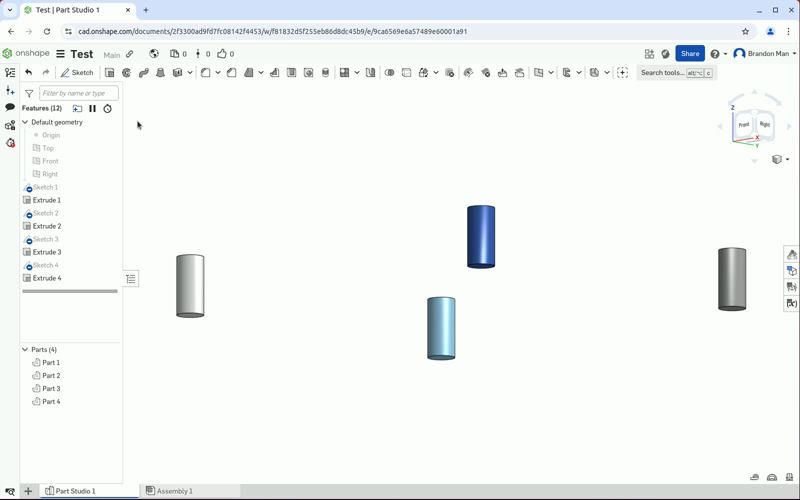
key(left, 3)
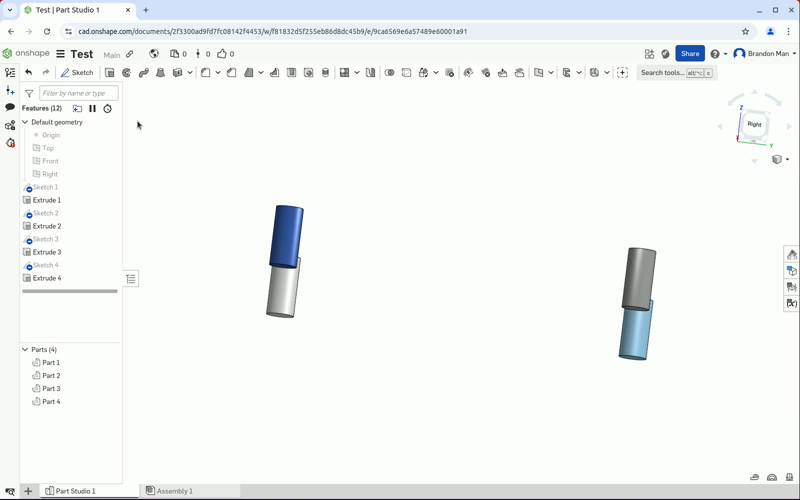
key(right, 3)
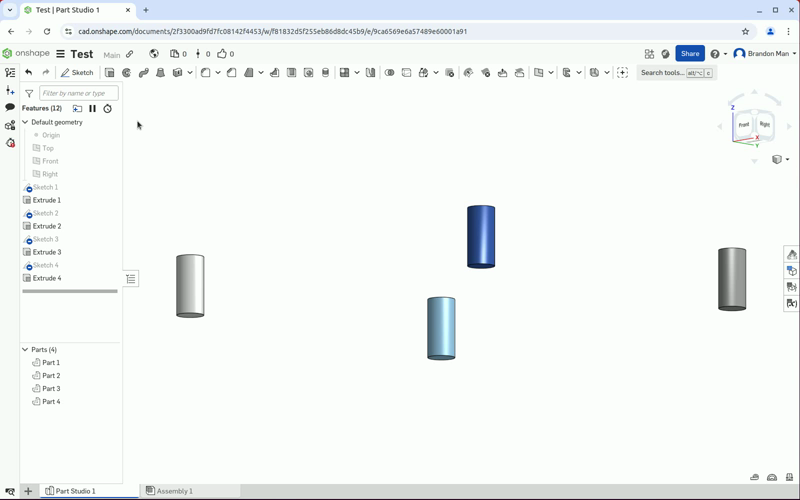
key(down, 3)
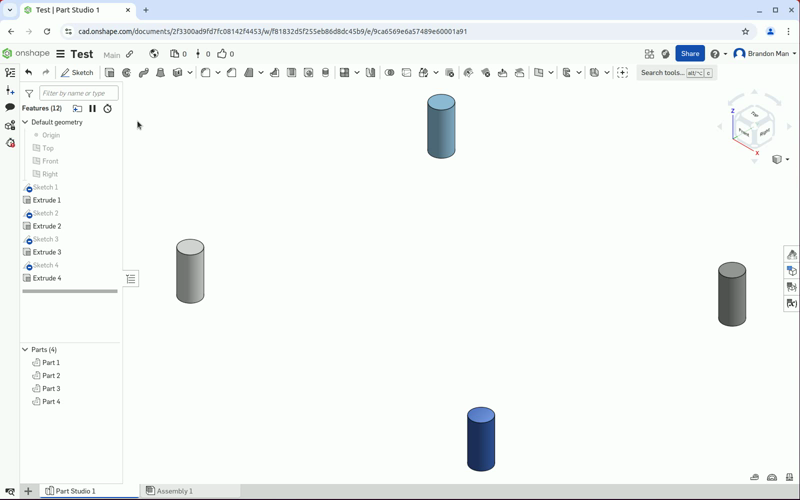
mouse_move(73, 189)
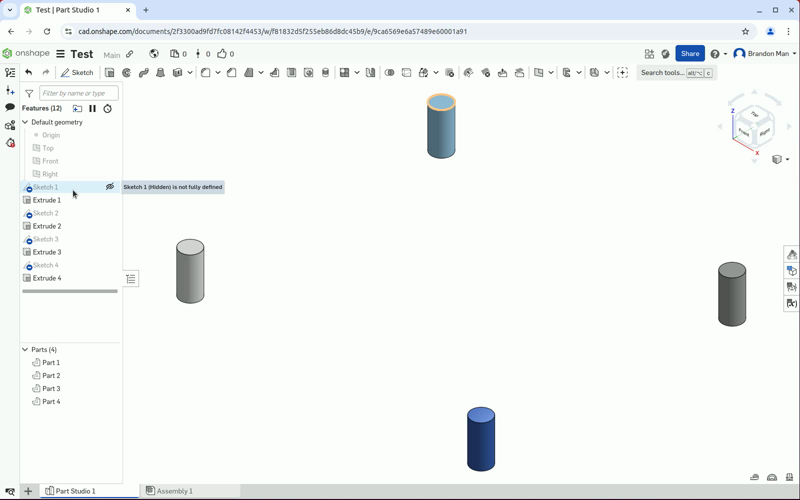
click(73, 189)